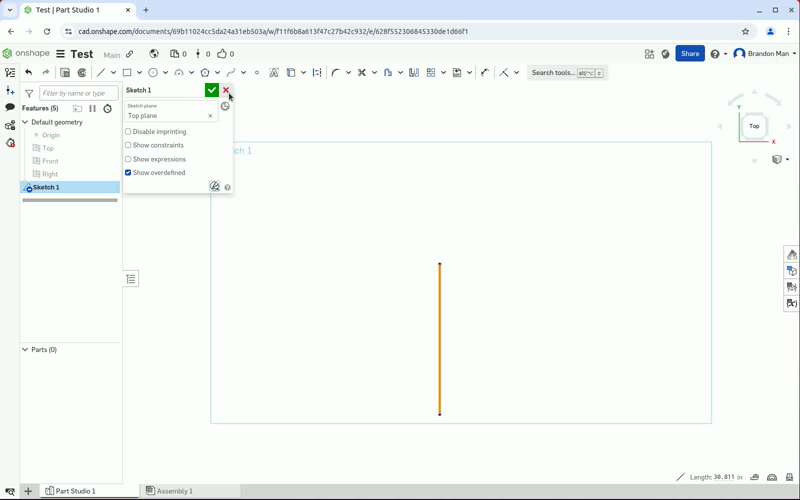
key(shift+h)
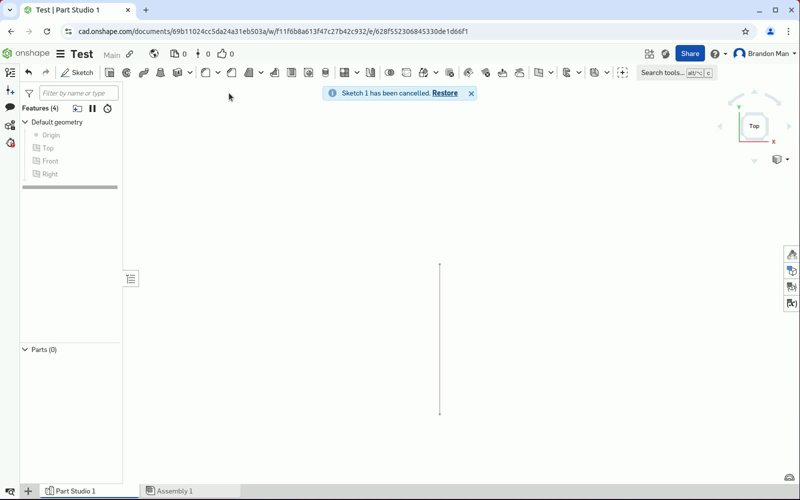
mouse_move(73, 352)
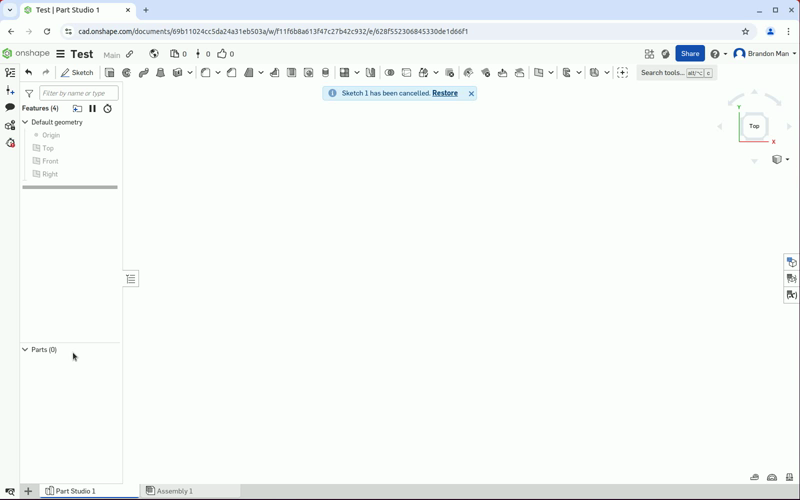
key(y)
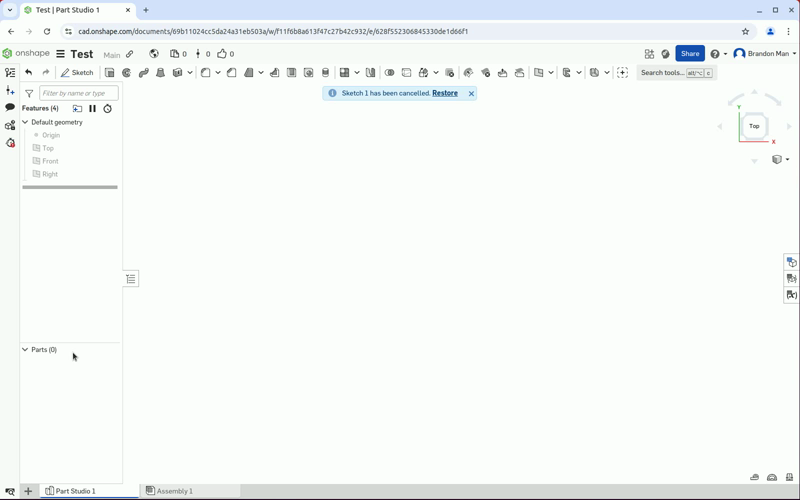
key(shift+p)
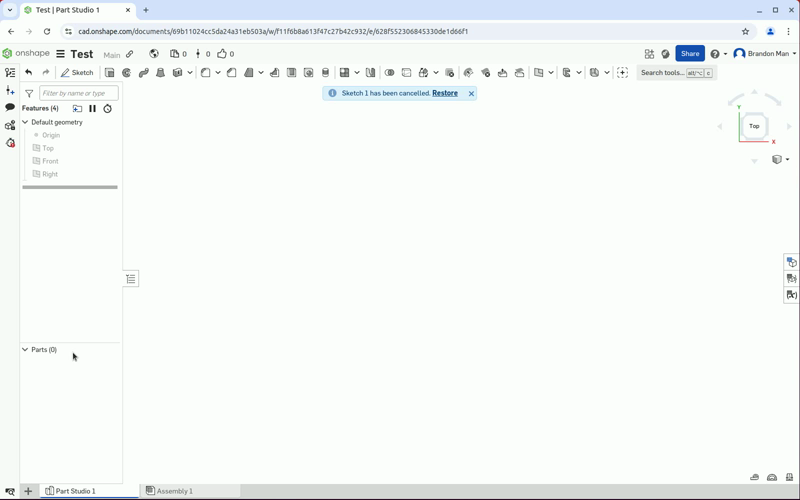
key(space)
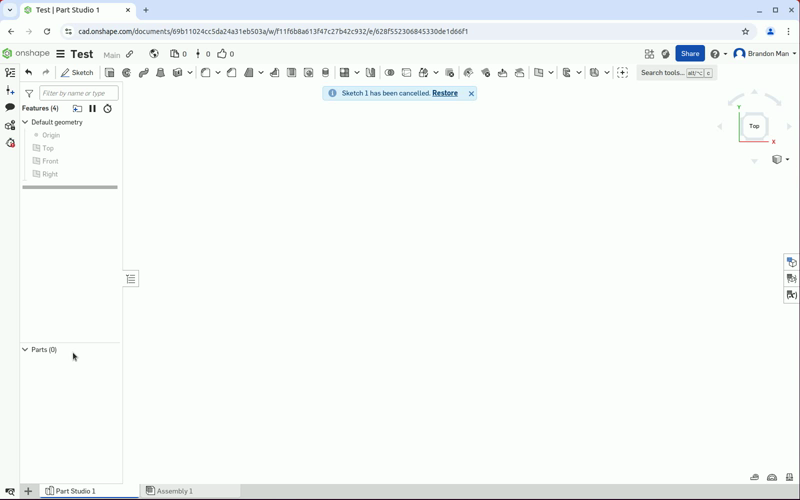
key_down(shift)
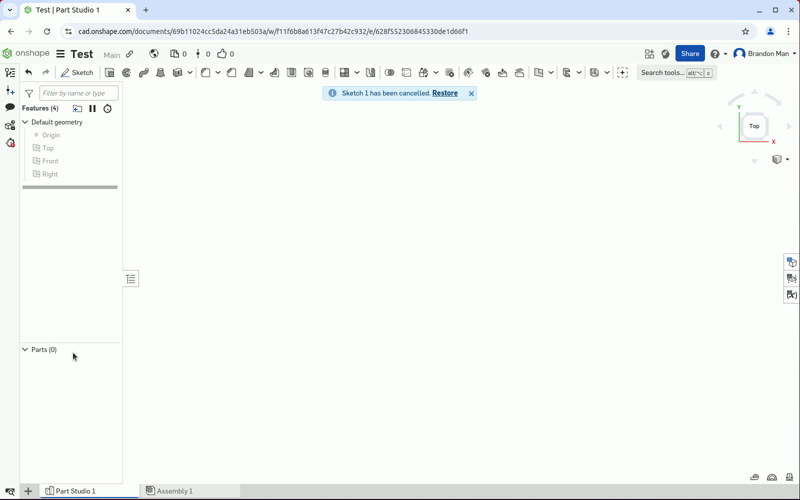
key(up)
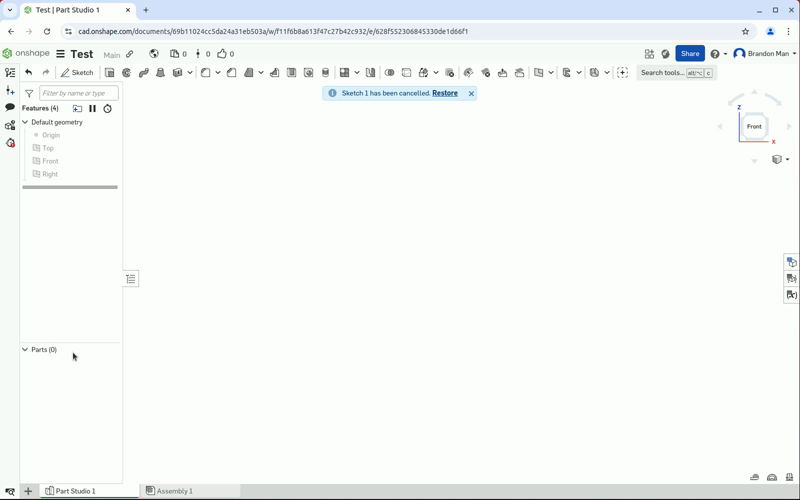
key_up(shift)
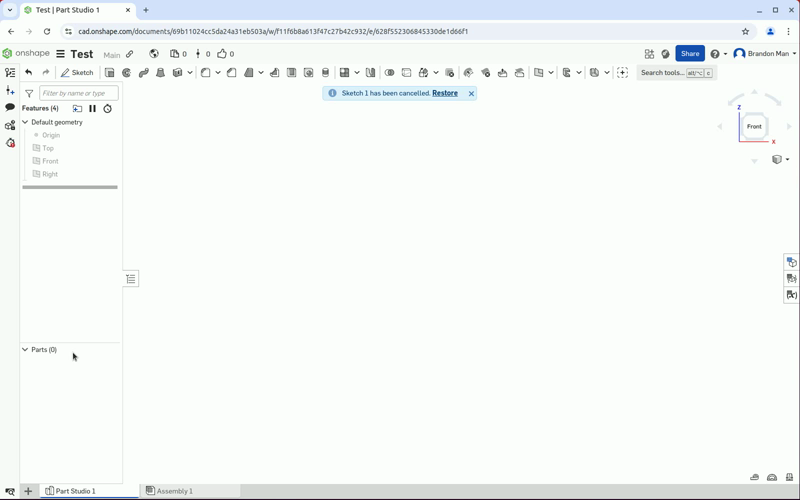
mouse_move(73, 352)
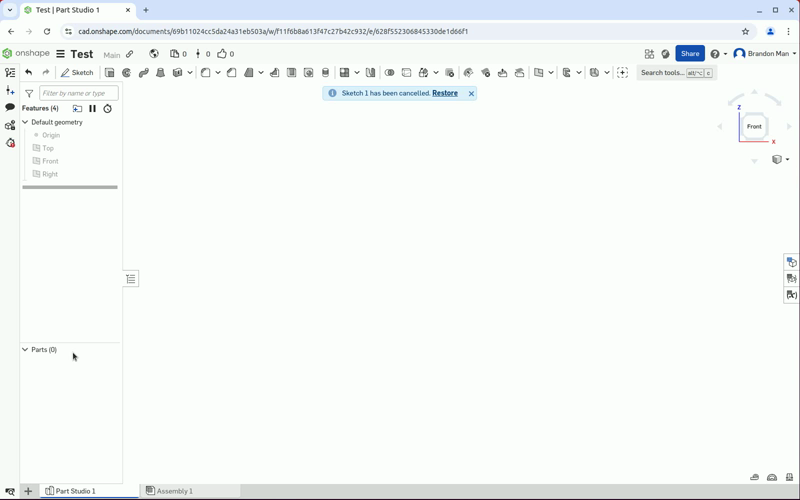
key(shift+y)
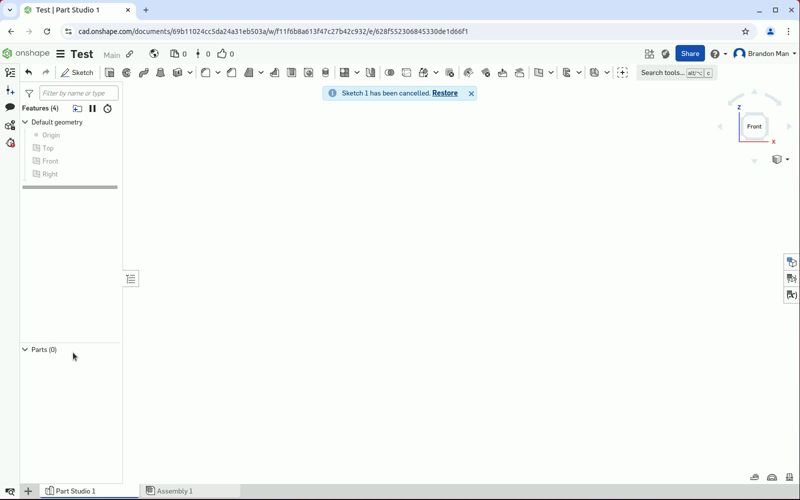
key(shift+s)
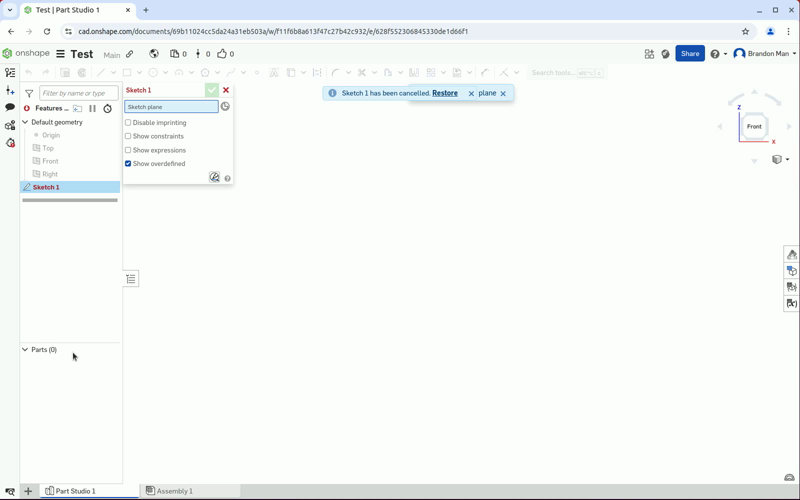
mouse_move(73, 163)
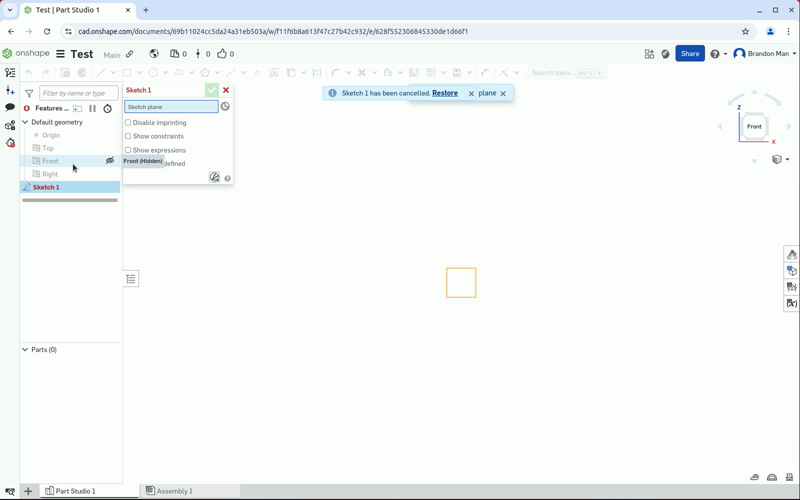
click(73, 163)
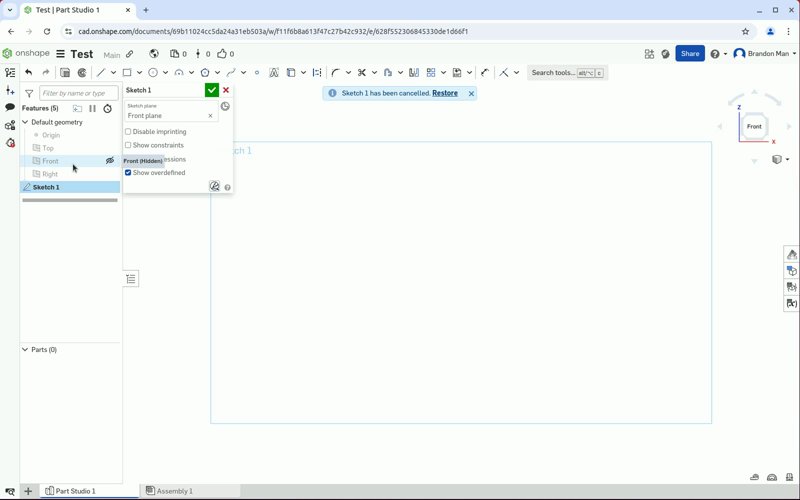
mouse_move(73, 352)
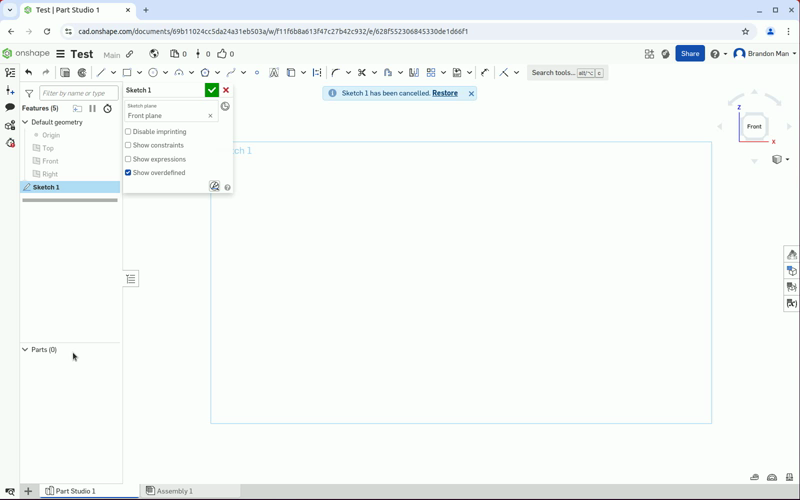
key(y)
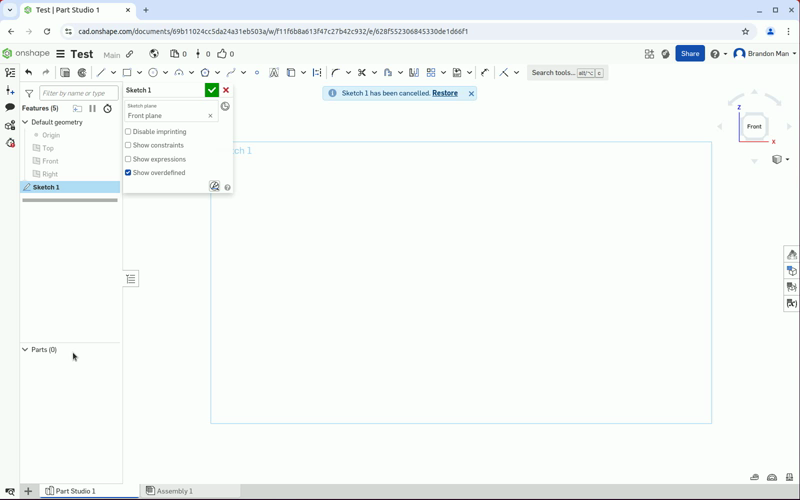
key(l)
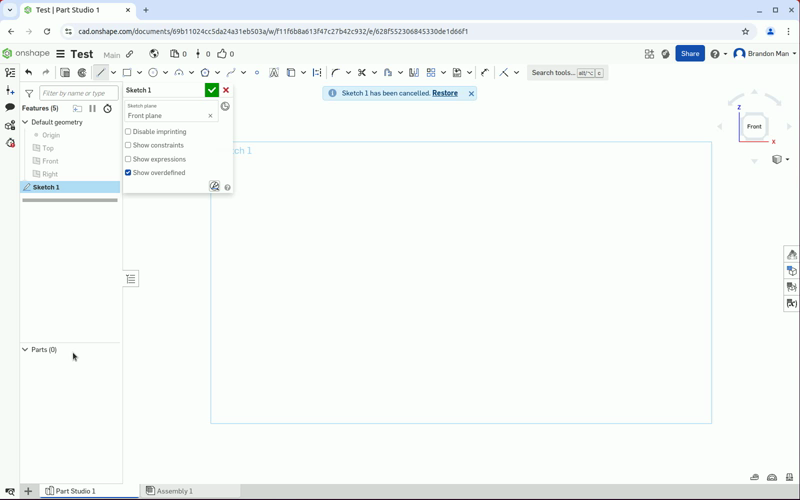
key_down(shift)
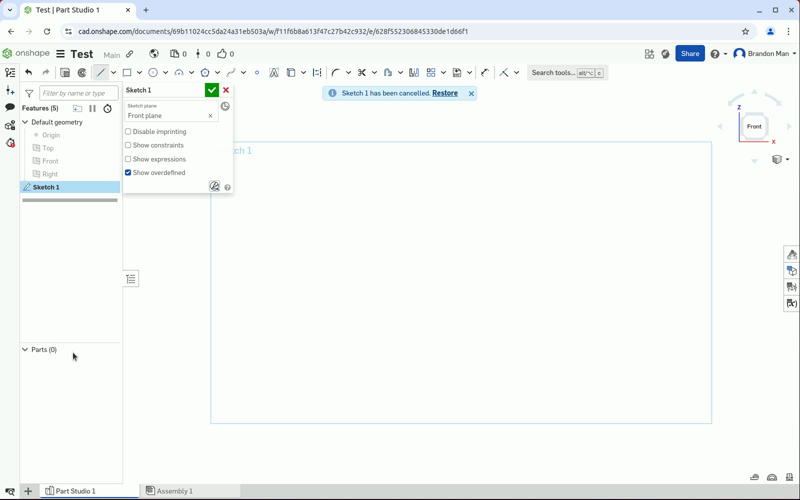
mouse_move(348, 282)
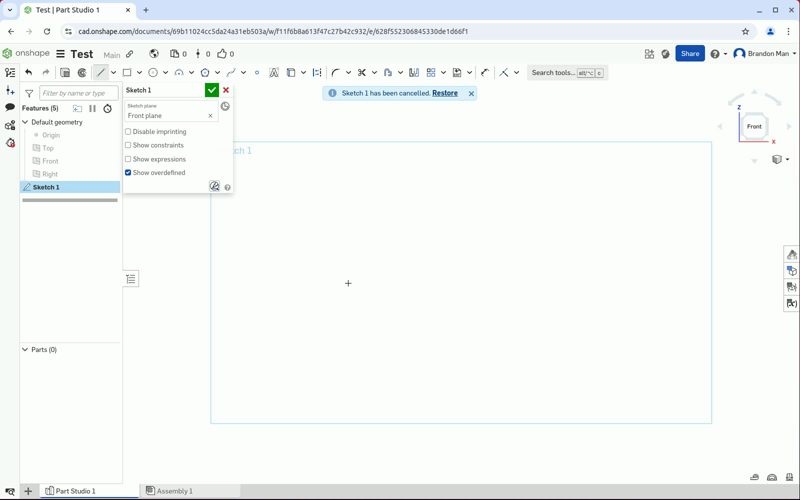
click(348, 282)
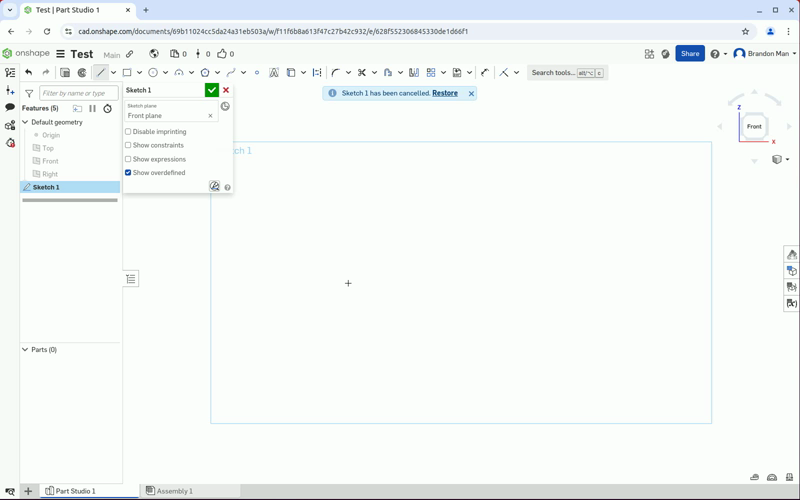
key_up(shift)
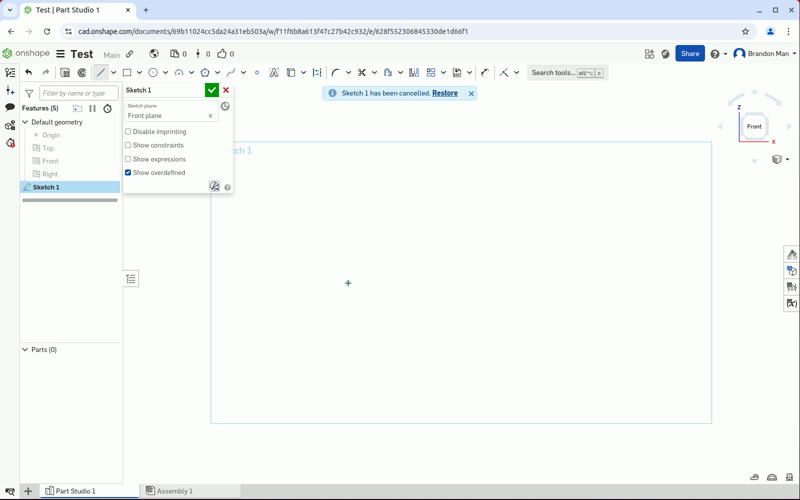
key_down(shift)
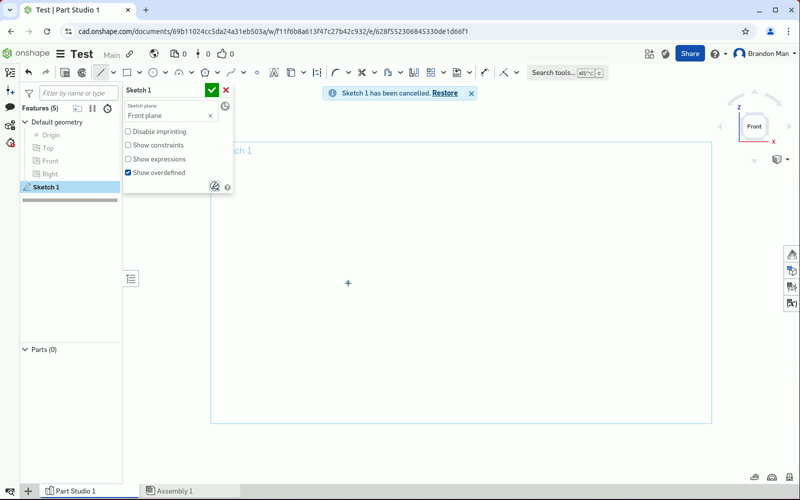
mouse_move(572, 282)
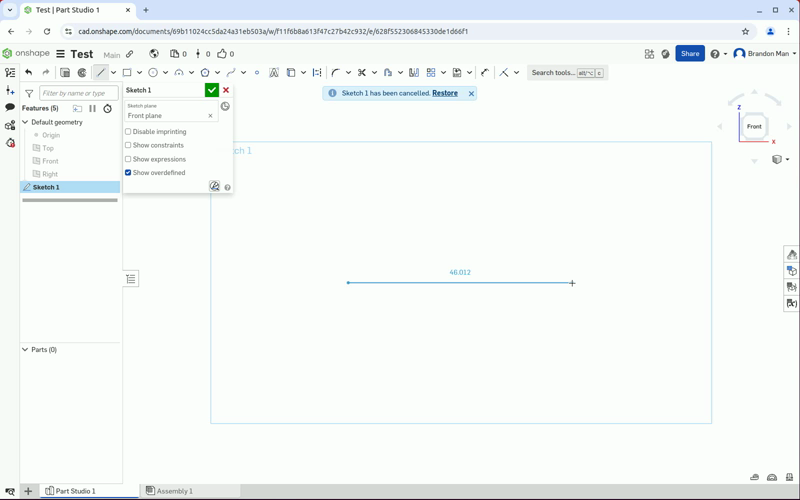
click(572, 282)
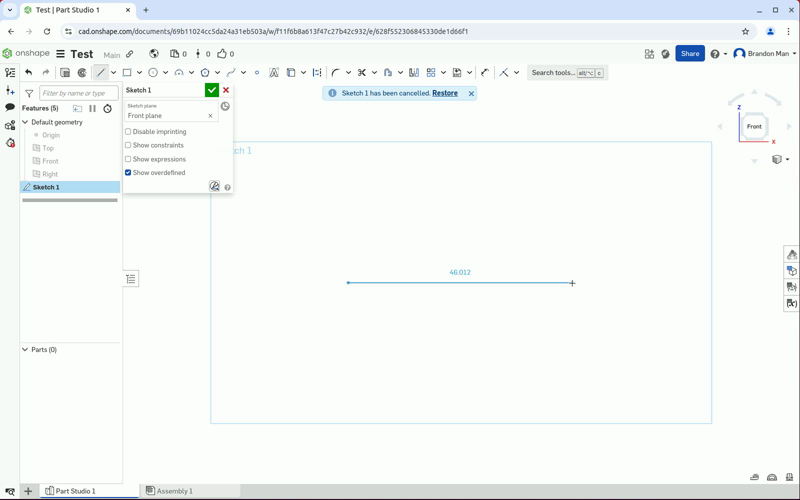
key_up(shift)
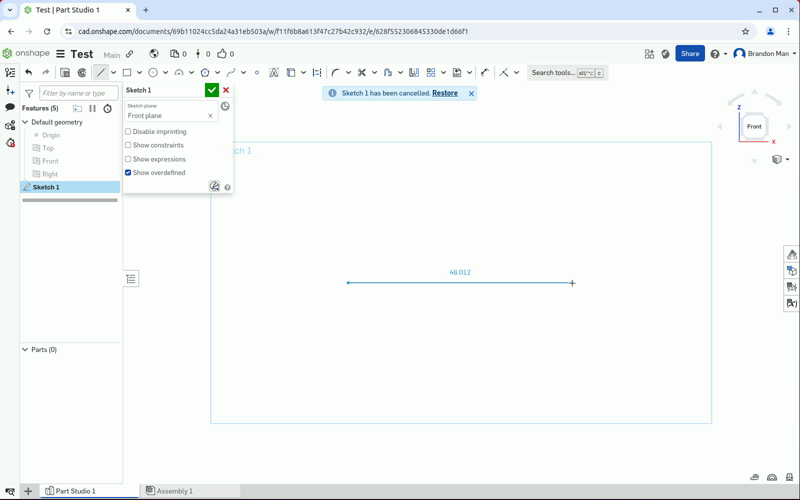
key_down(shift)
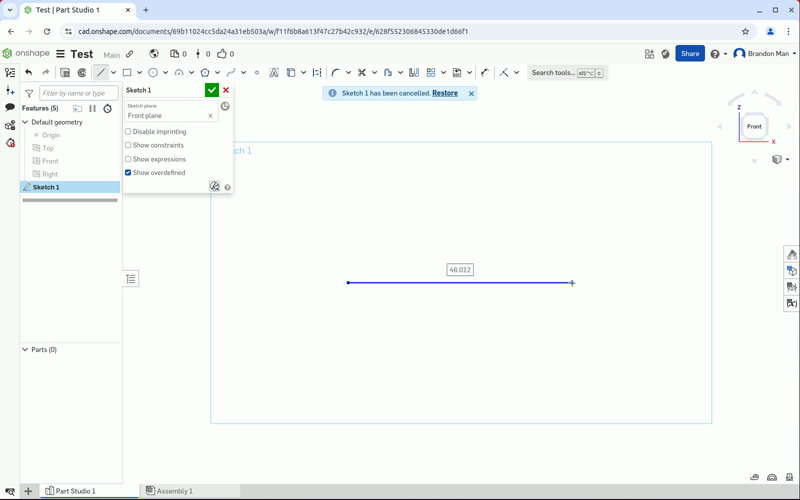
mouse_move(572, 169)
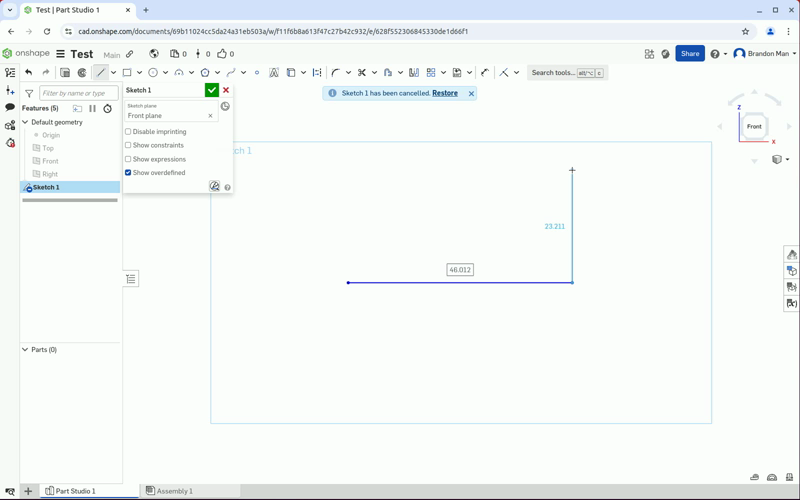
click(572, 169)
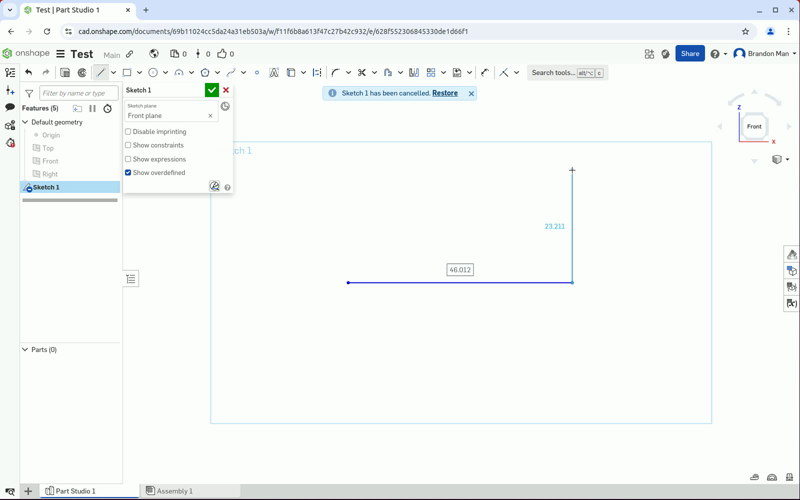
key_up(shift)
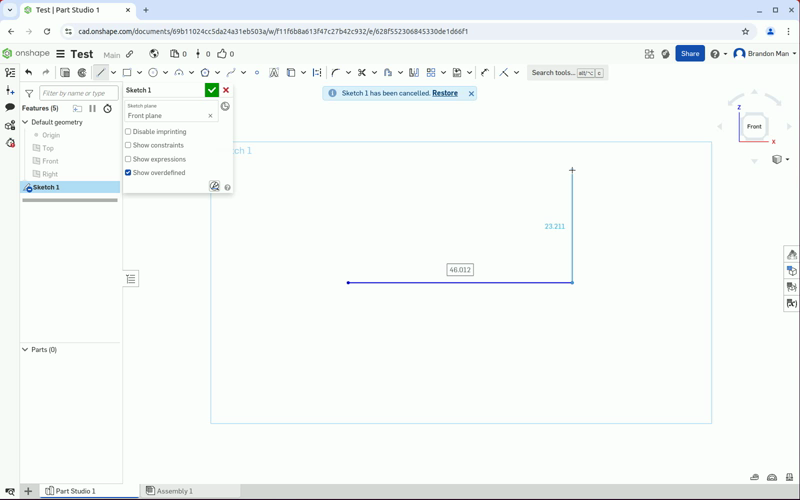
key_down(shift)
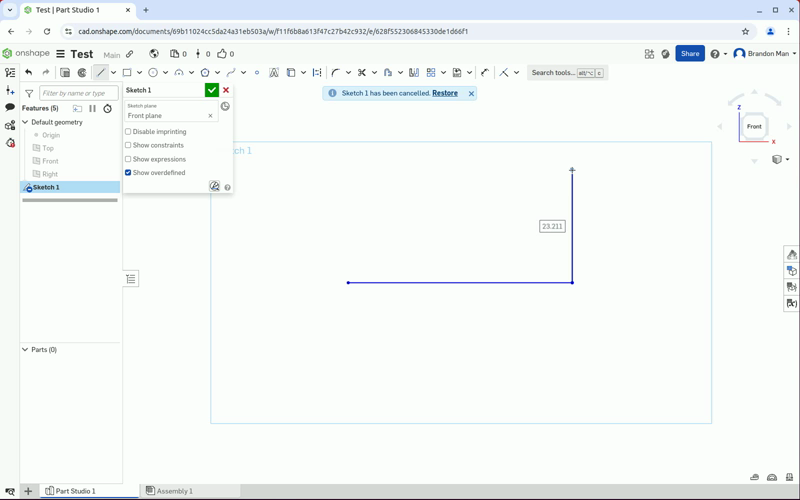
mouse_move(348, 169)
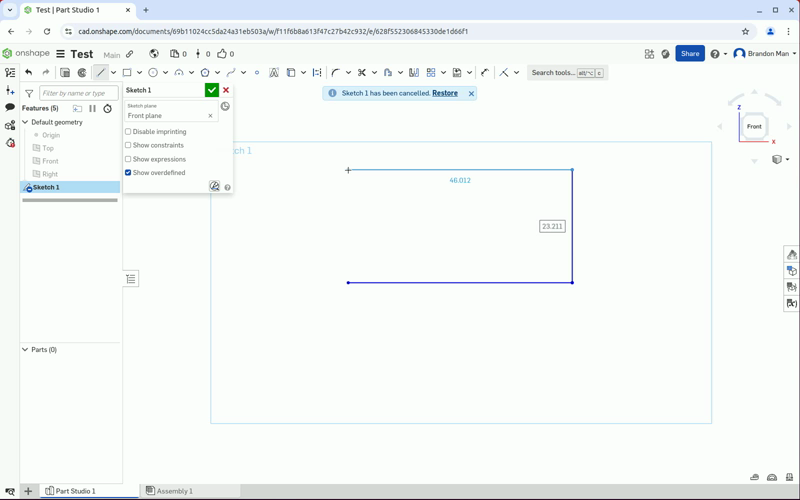
click(348, 169)
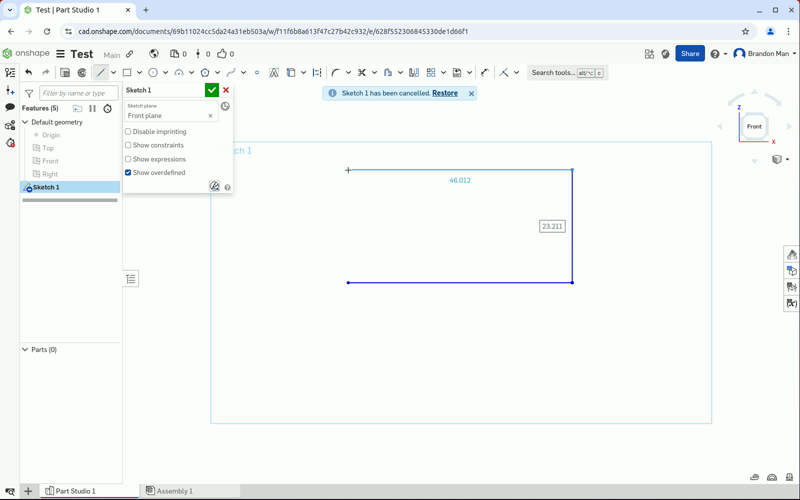
key_up(shift)
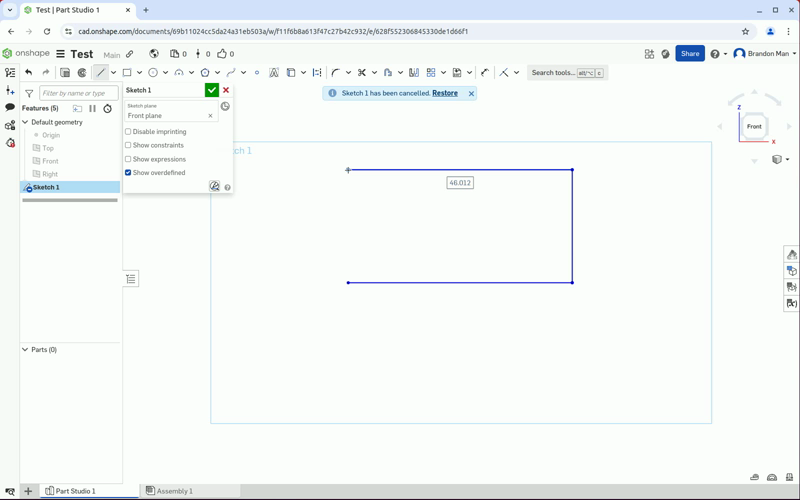
key_down(shift)
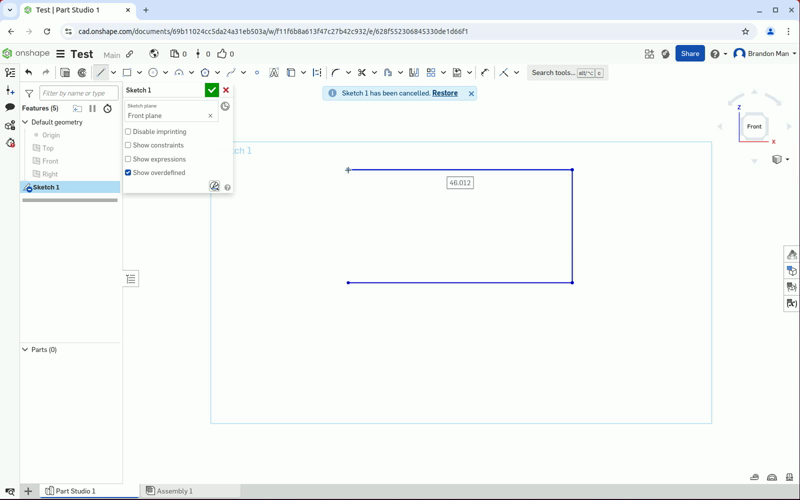
mouse_move(348, 282)
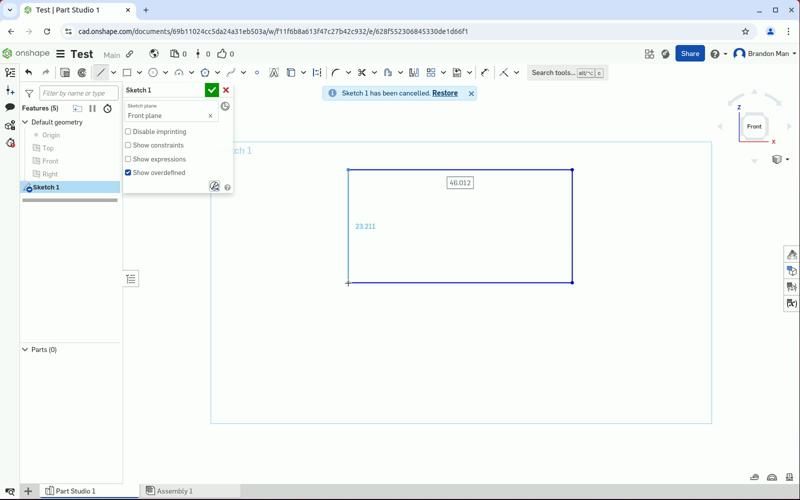
key_up(shift)
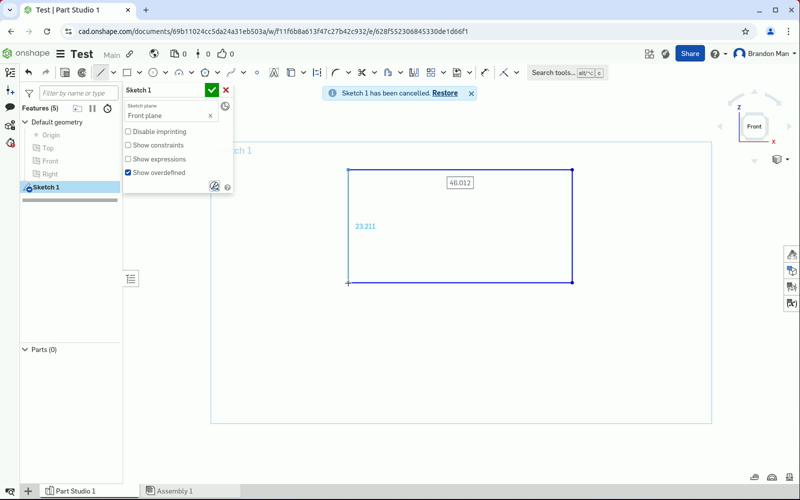
click(348, 282)
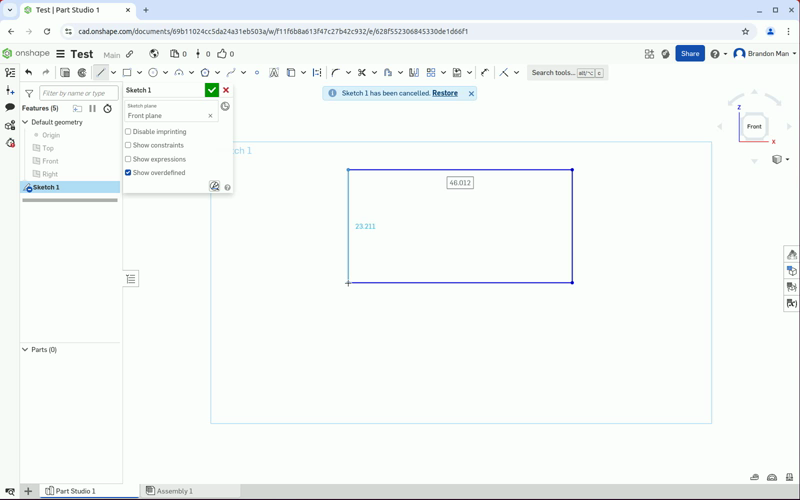
key(esc)
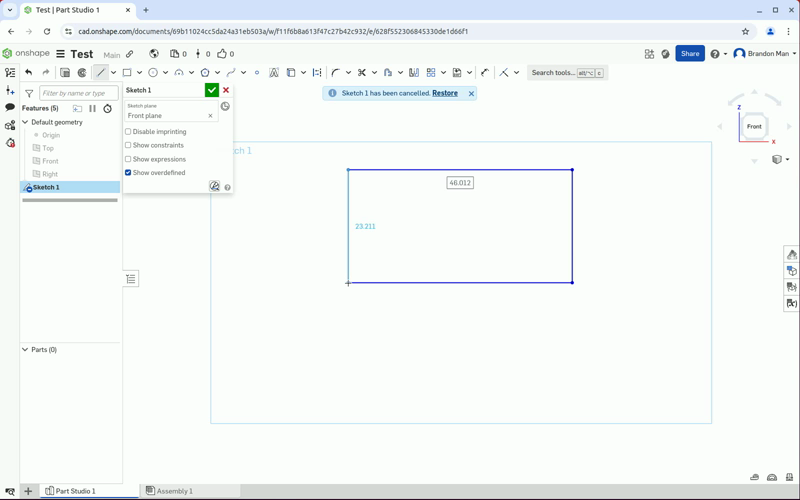
mouse_move(371, 245)
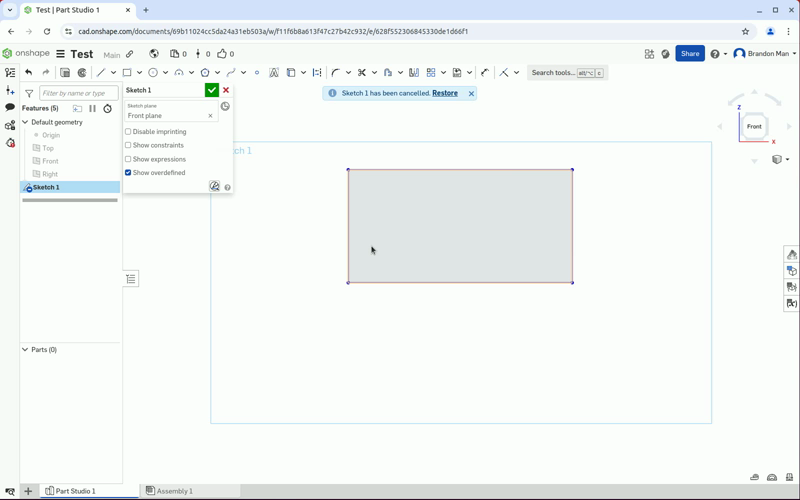
click(371, 245)
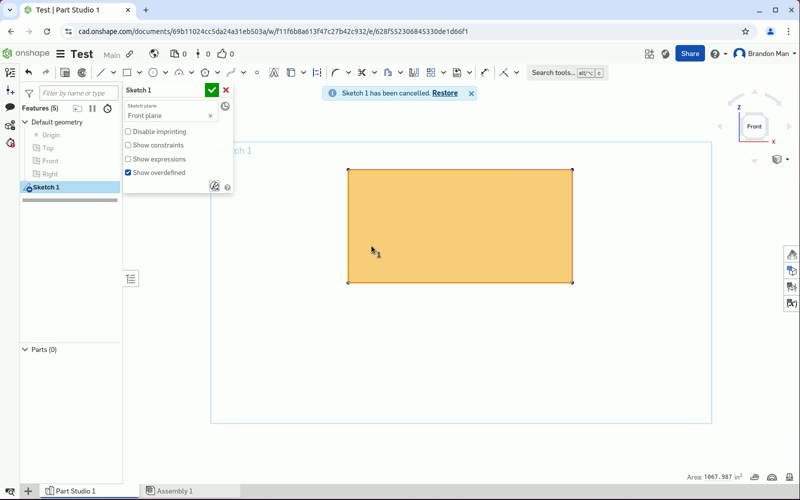
mouse_move(73, 352)
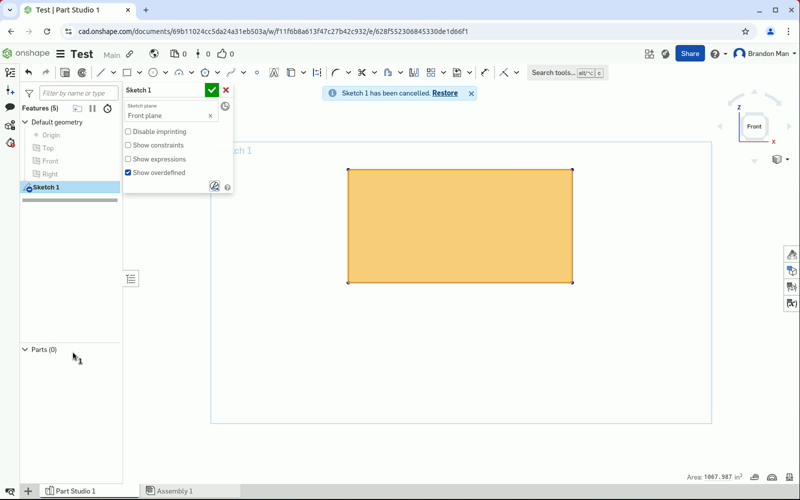
key(shift+y)
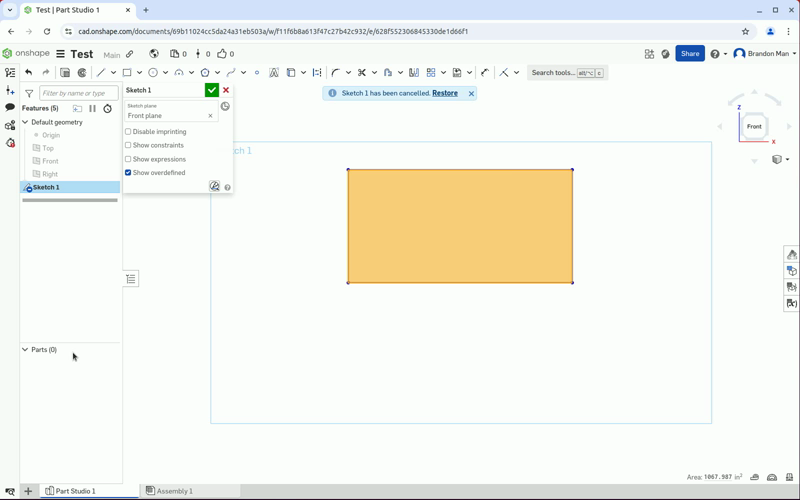
key(shift+e)
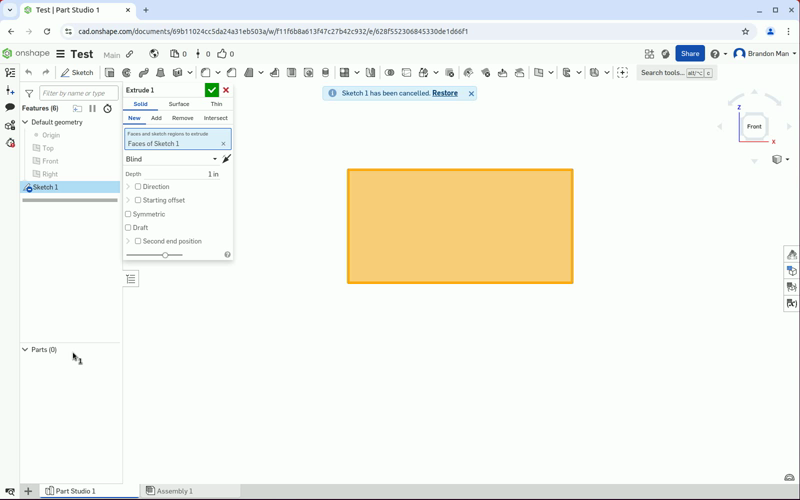
mouse_move(143, 106)
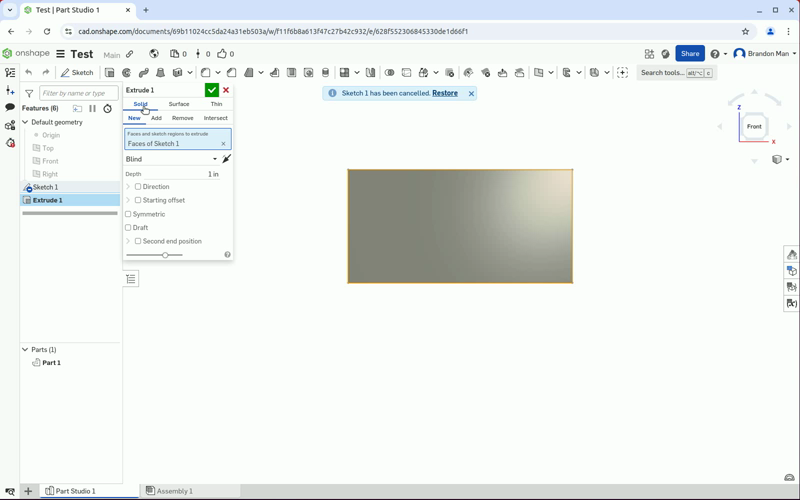
click(143, 106)
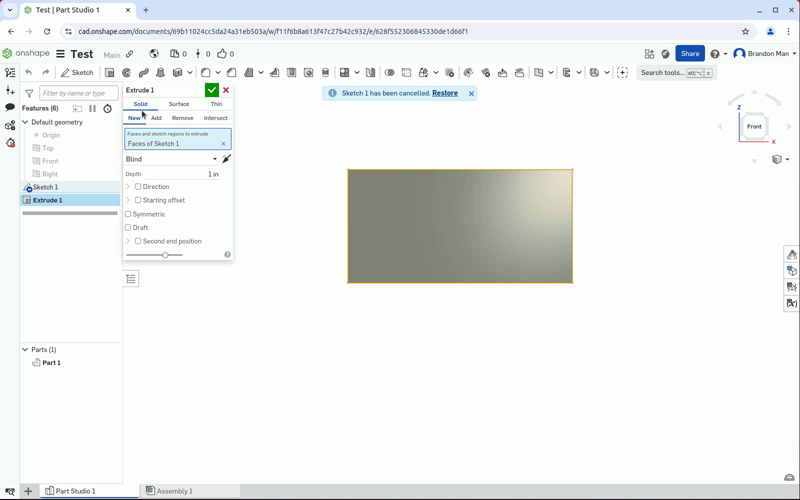
mouse_move(137, 120)
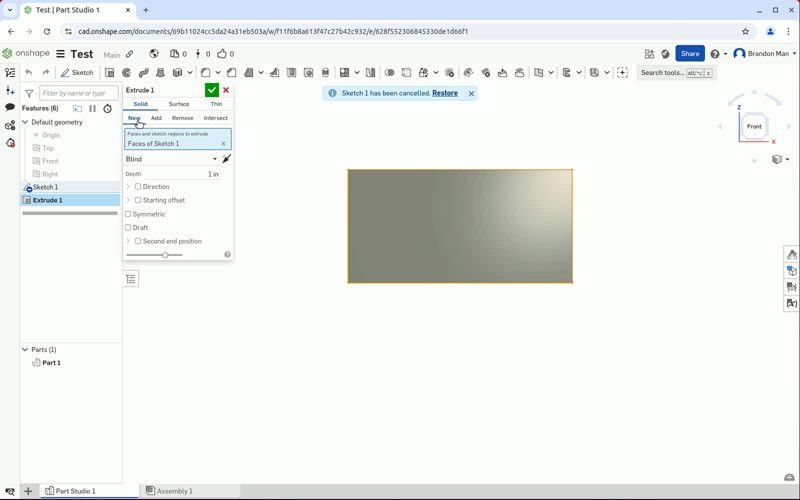
click(137, 120)
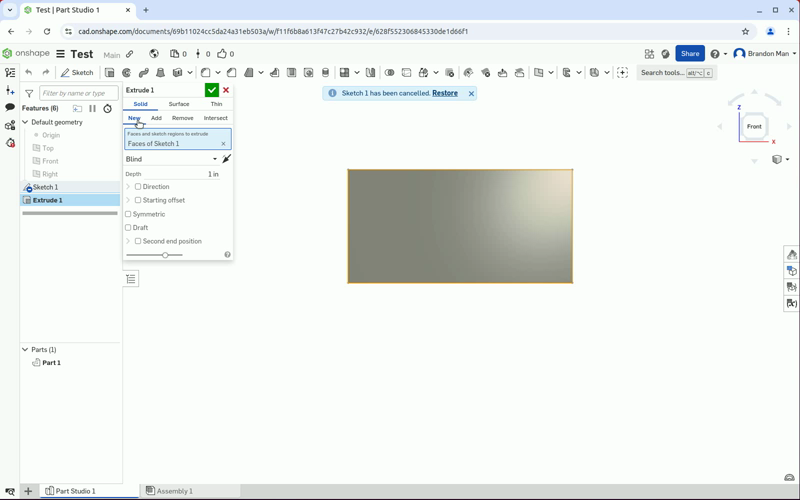
key(tab, 4)
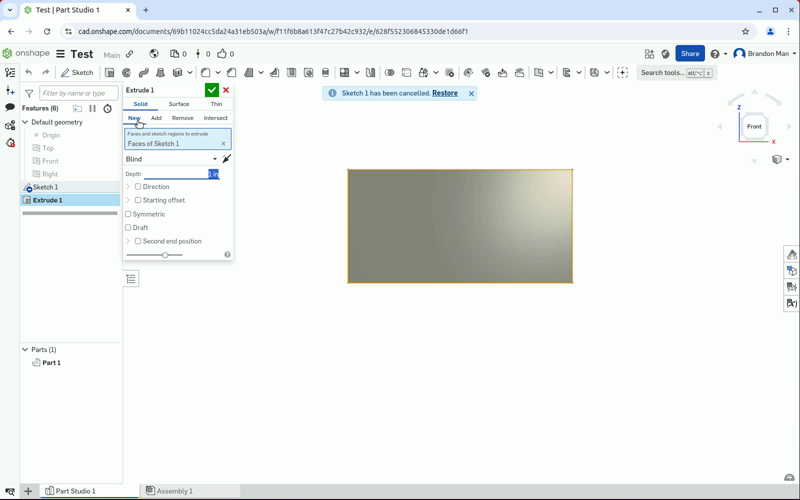
text(0.963)
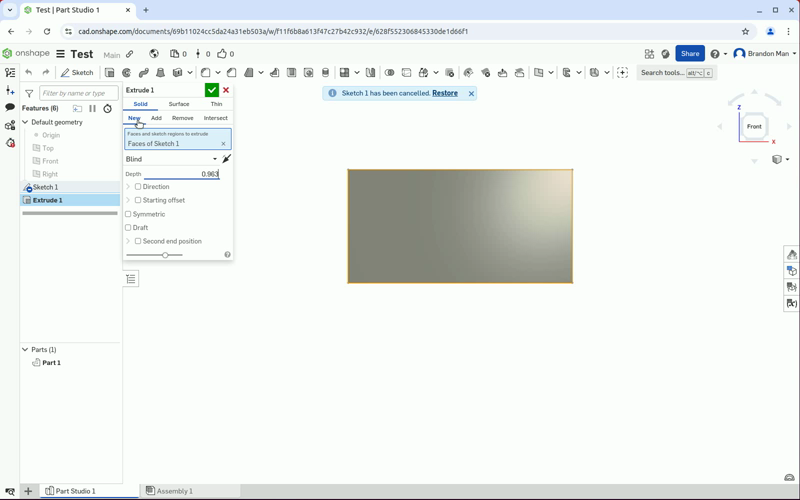
key(enter)
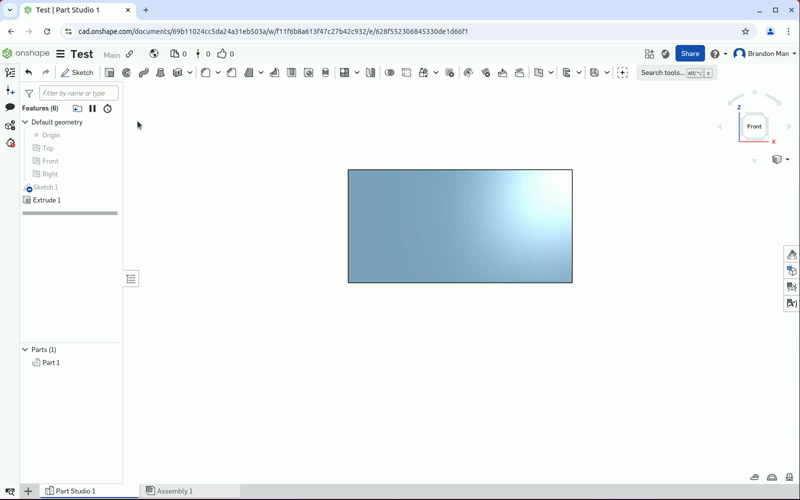
key(shift+h)
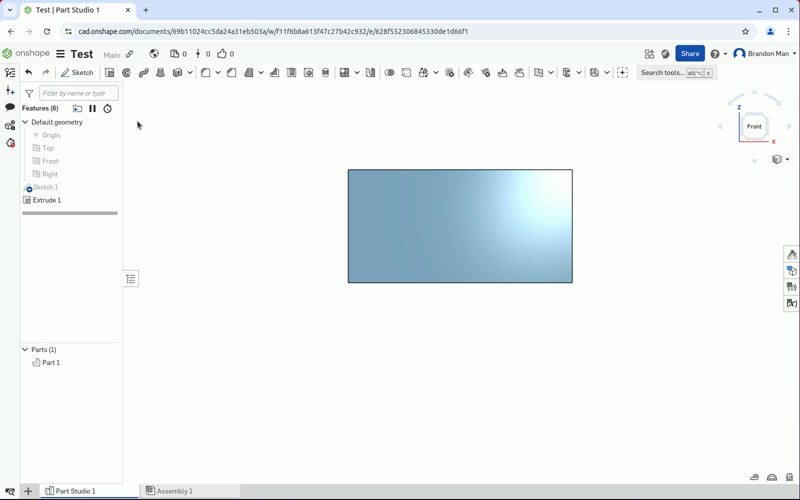
key(shift+h)
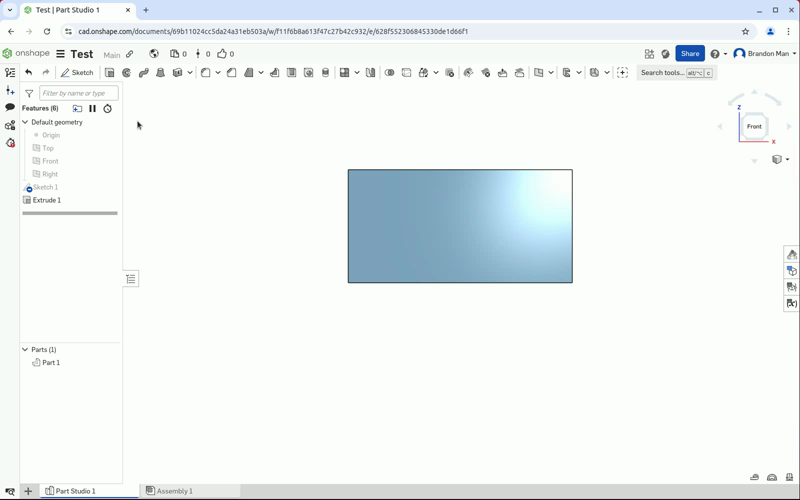
mouse_move(73, 189)
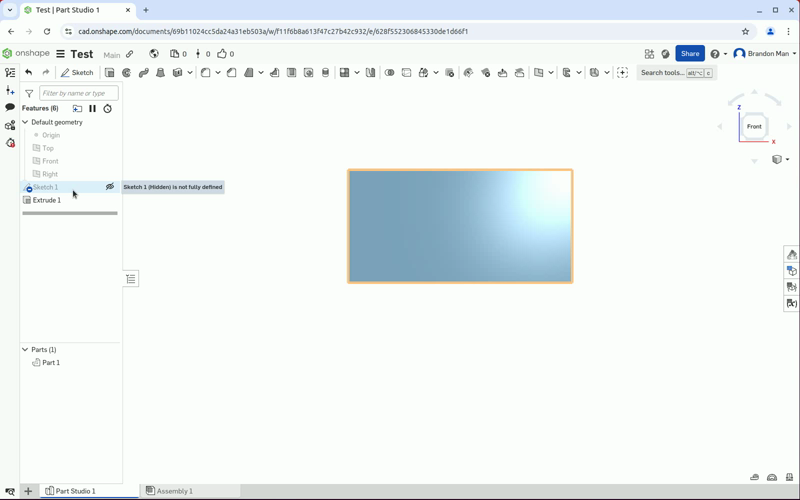
click(73, 189)
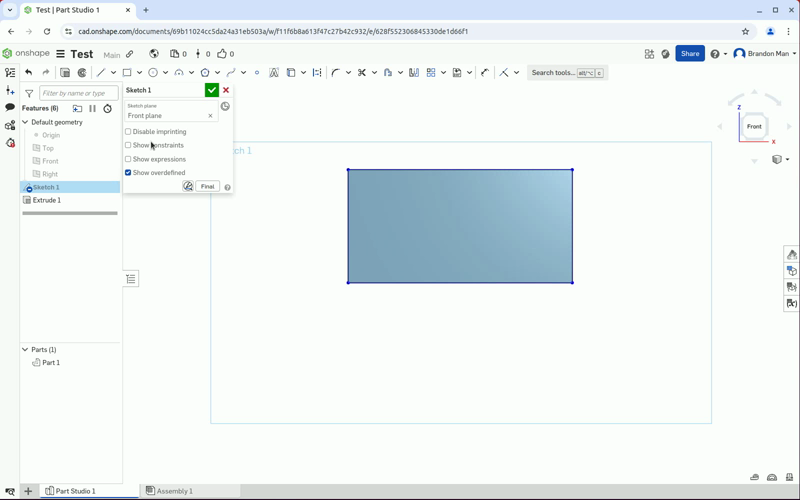
mouse_move(229, 92)
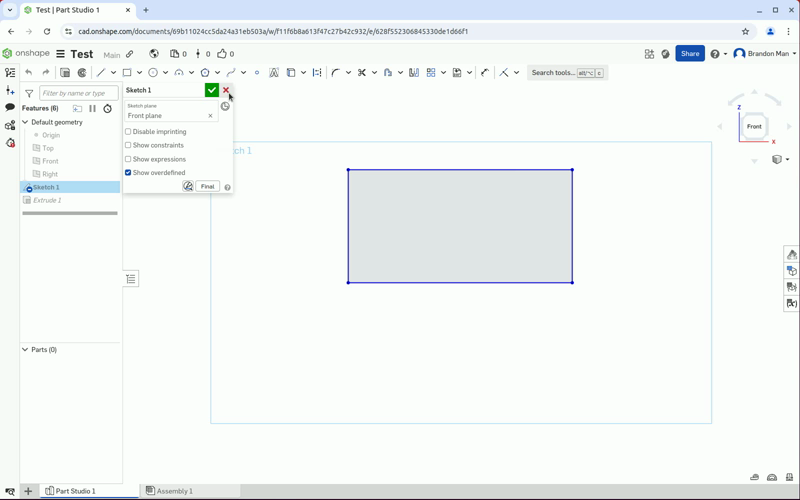
click(229, 92)
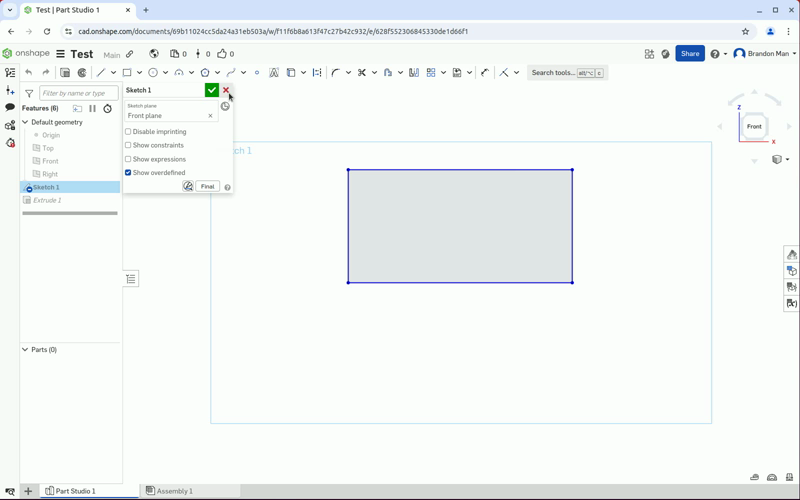
key(shift+s)
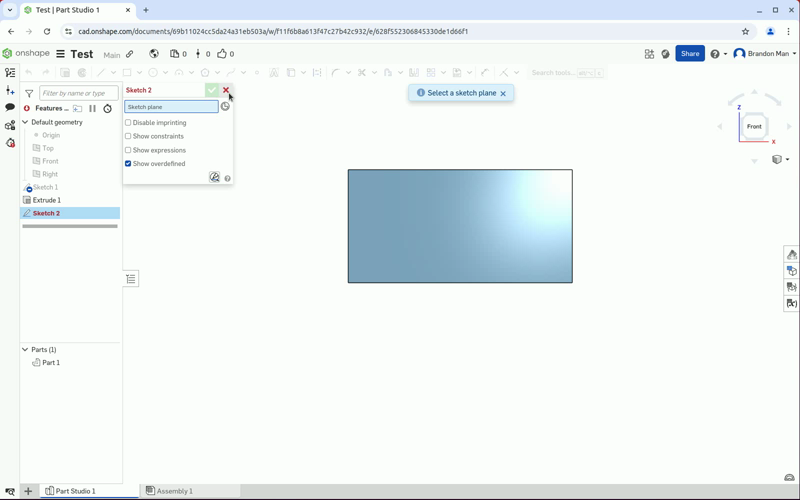
mouse_move(73, 163)
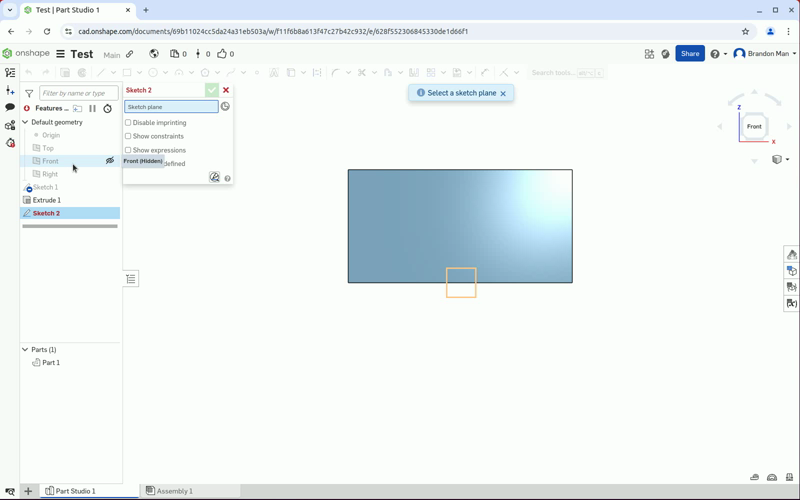
click(73, 163)
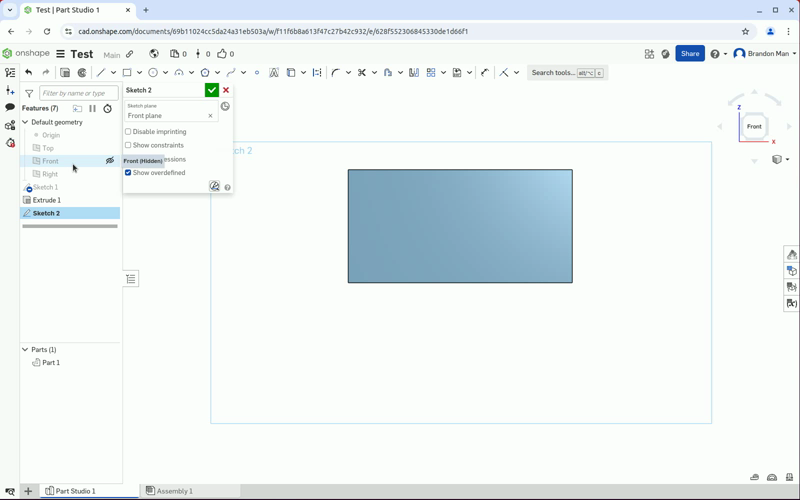
mouse_move(73, 352)
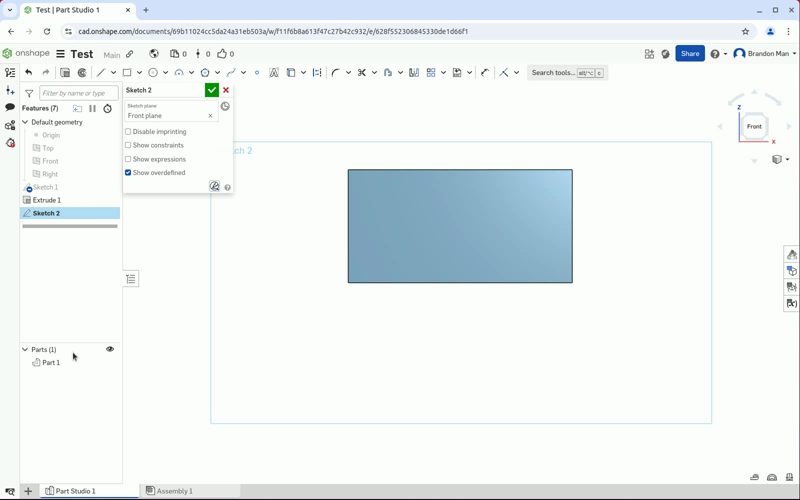
key(y)
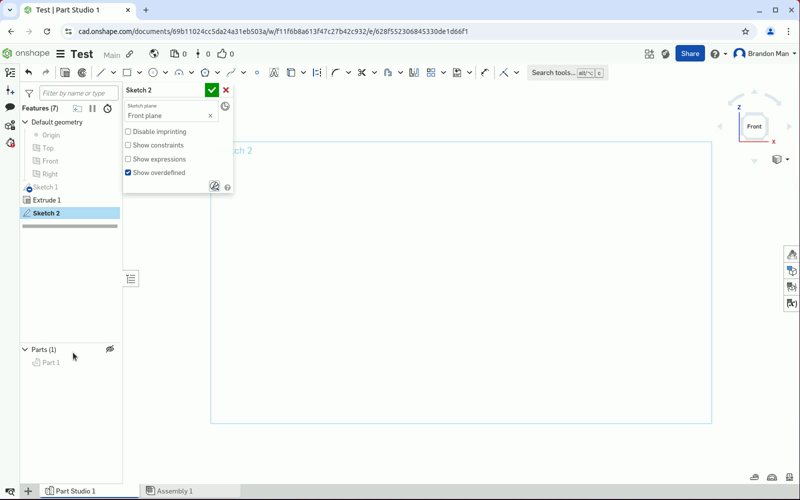
key(l)
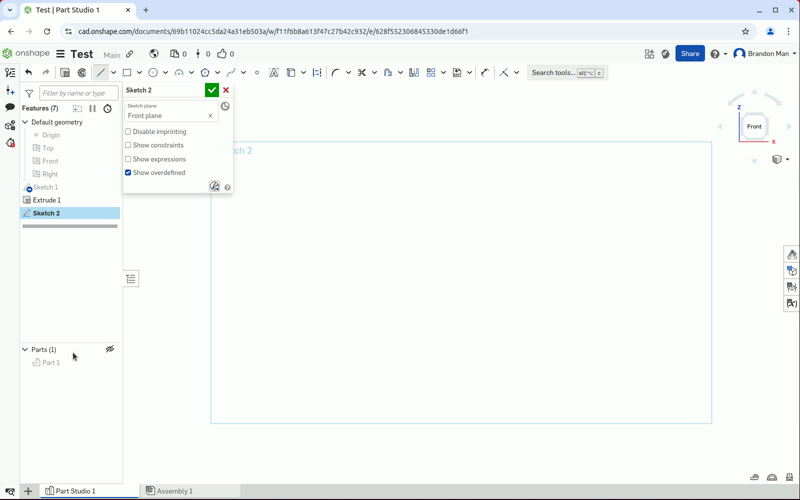
key_down(shift)
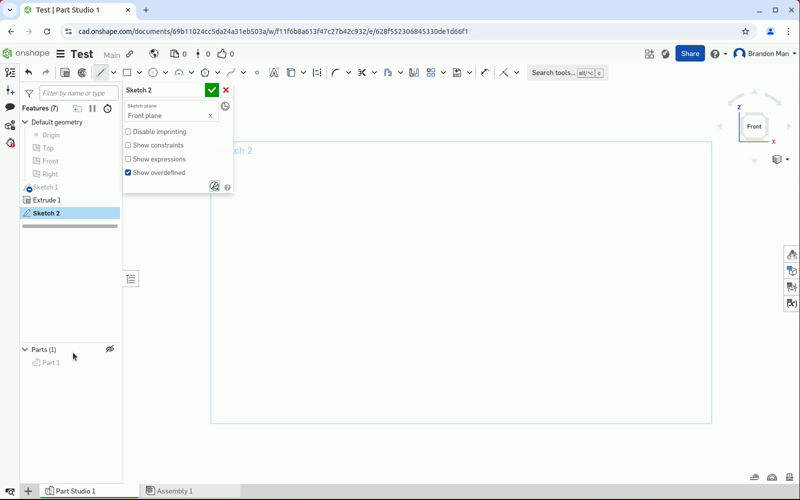
mouse_move(348, 282)
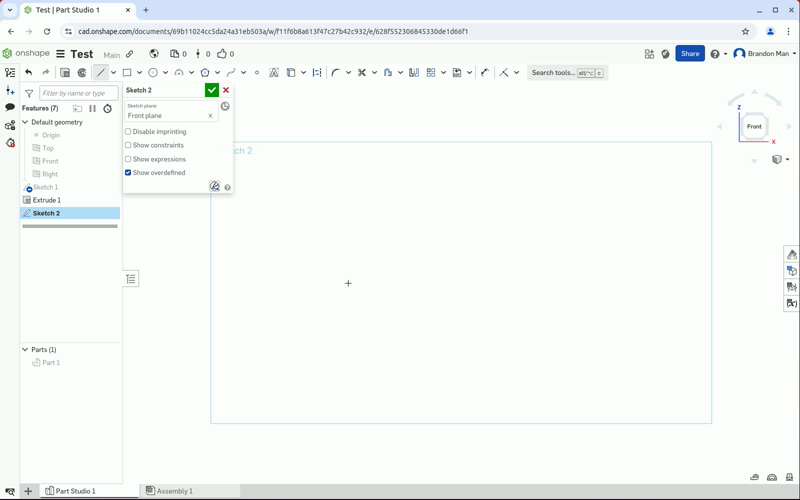
click(348, 282)
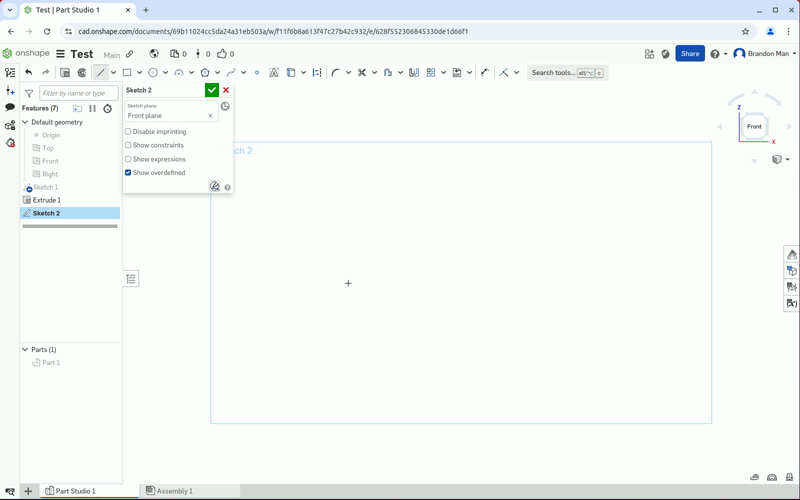
key_up(shift)
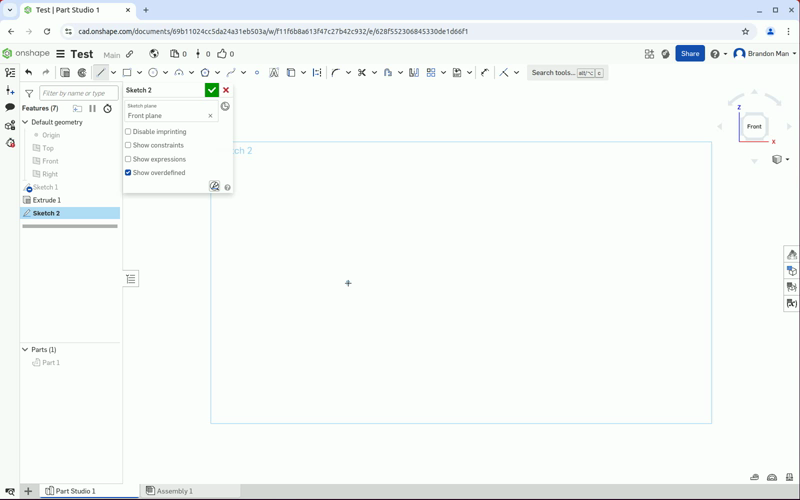
key_down(shift)
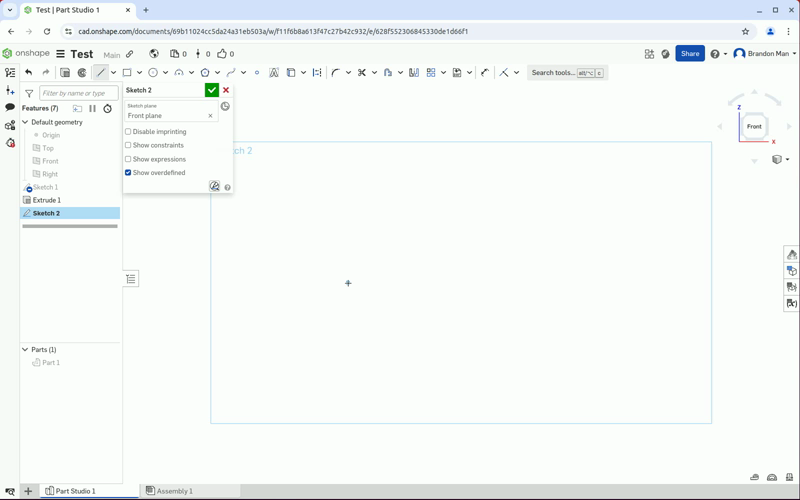
mouse_move(572, 282)
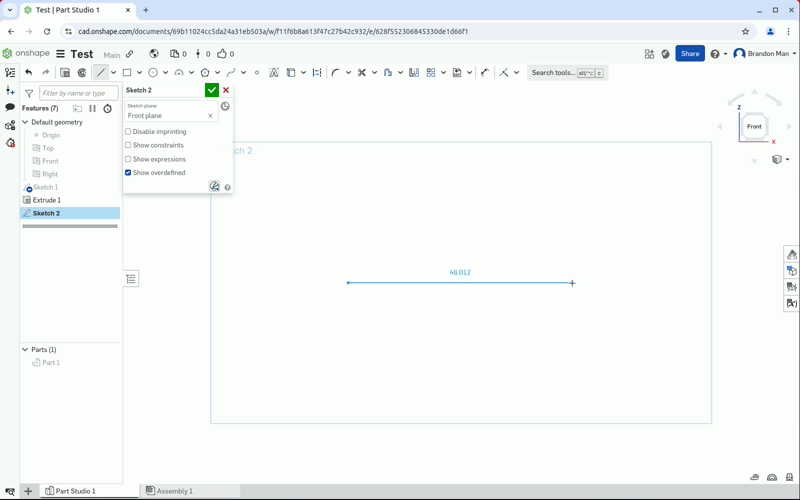
click(572, 282)
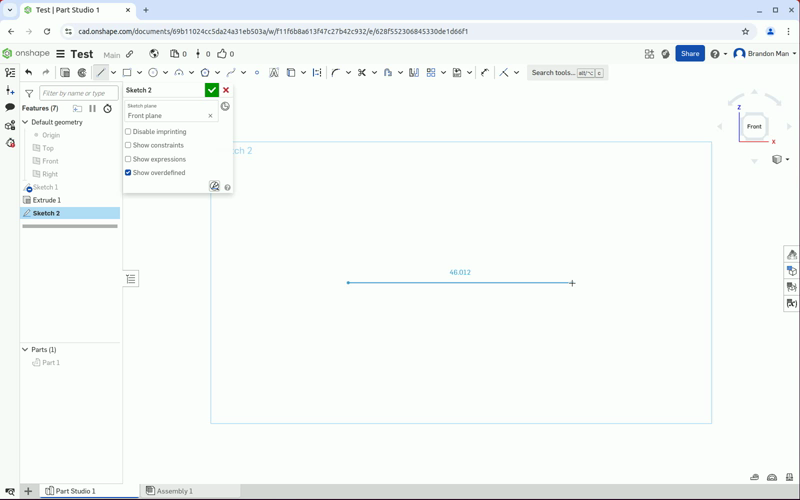
key_up(shift)
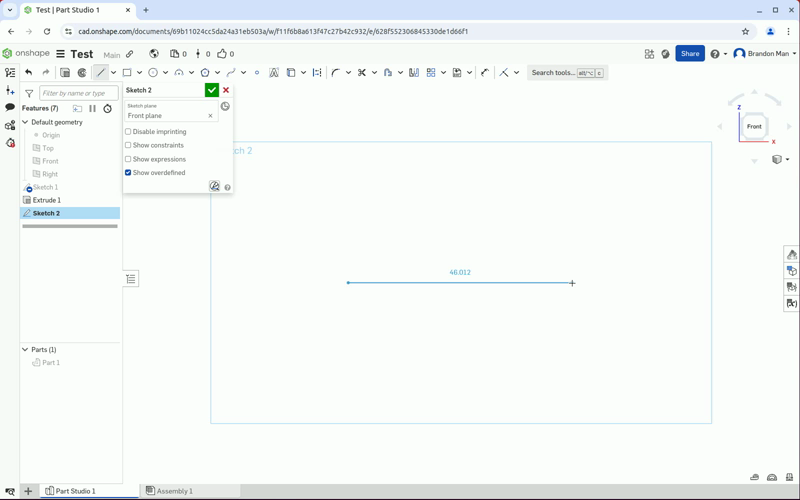
key_down(shift)
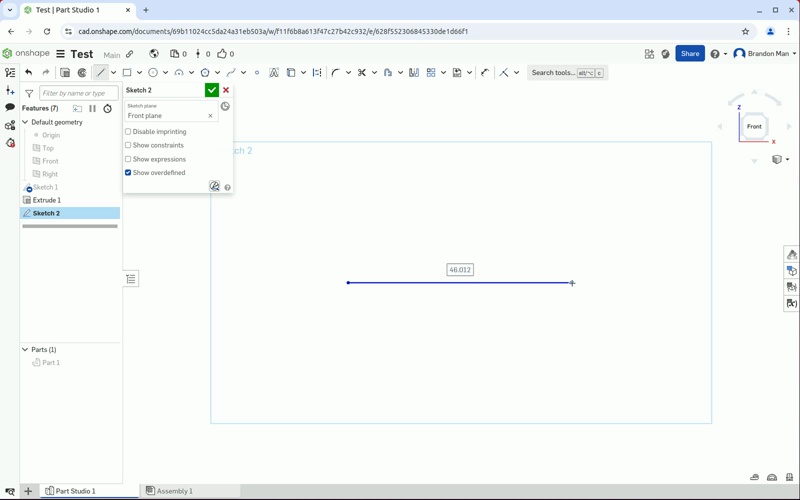
mouse_move(572, 169)
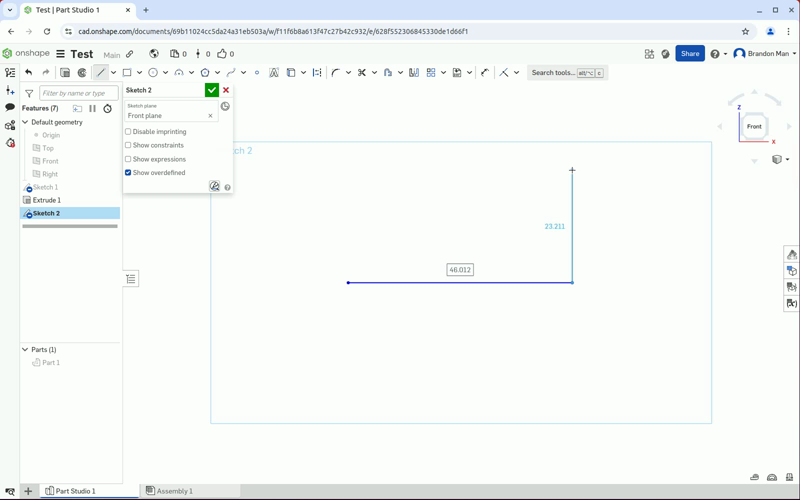
click(572, 169)
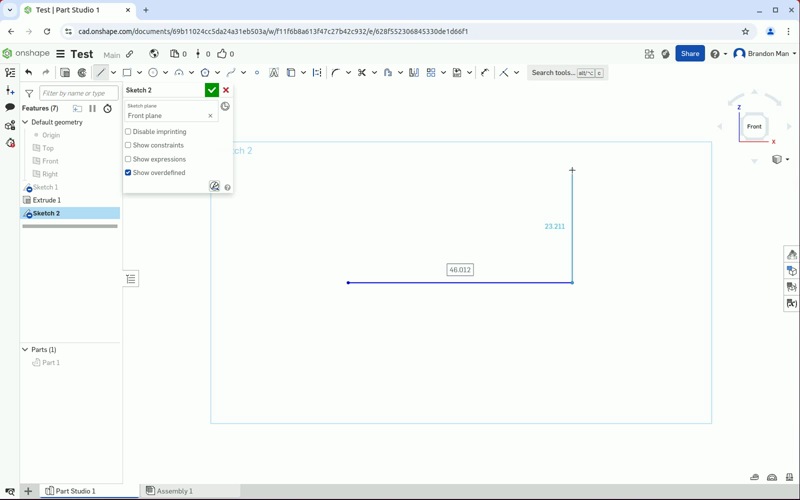
key_up(shift)
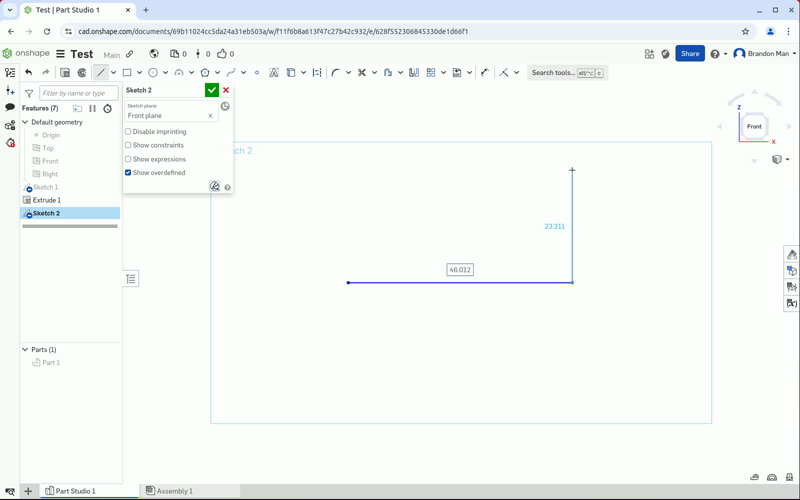
key_down(shift)
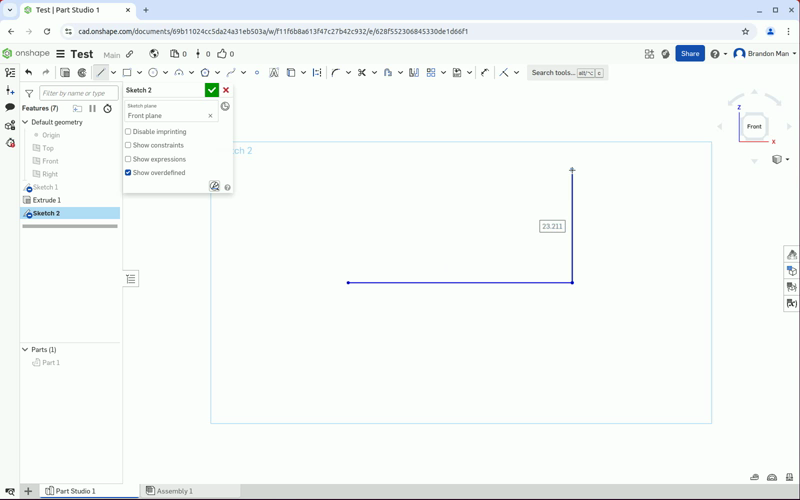
mouse_move(348, 169)
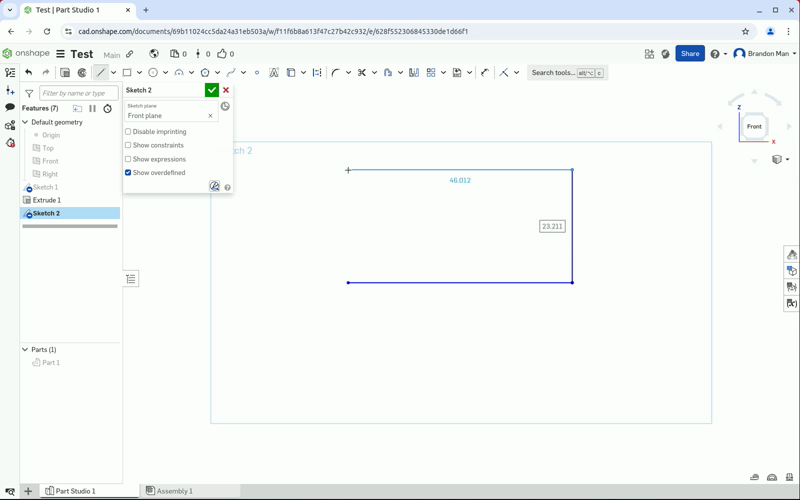
click(348, 169)
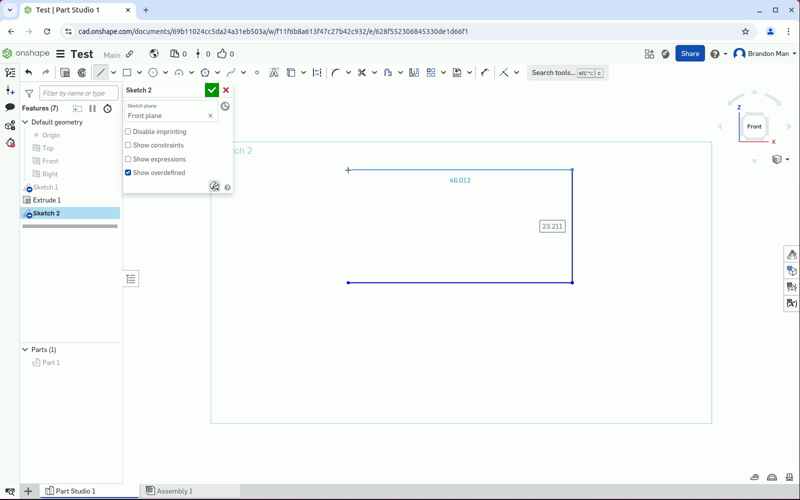
key_up(shift)
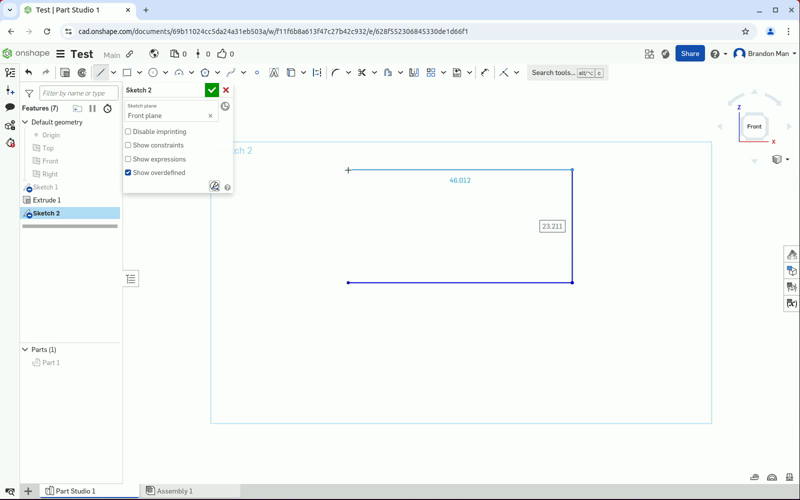
key_down(shift)
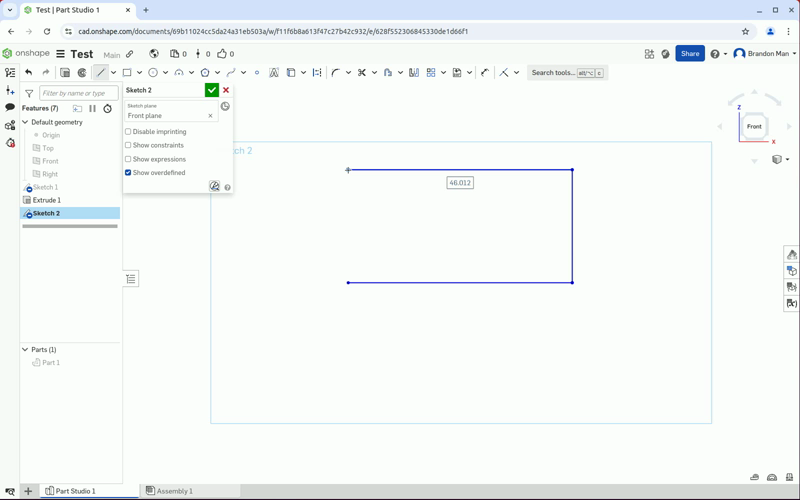
mouse_move(348, 282)
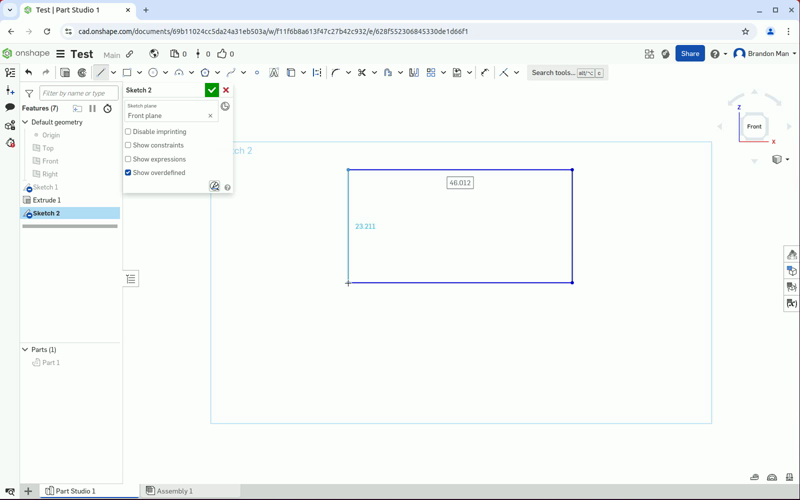
key_up(shift)
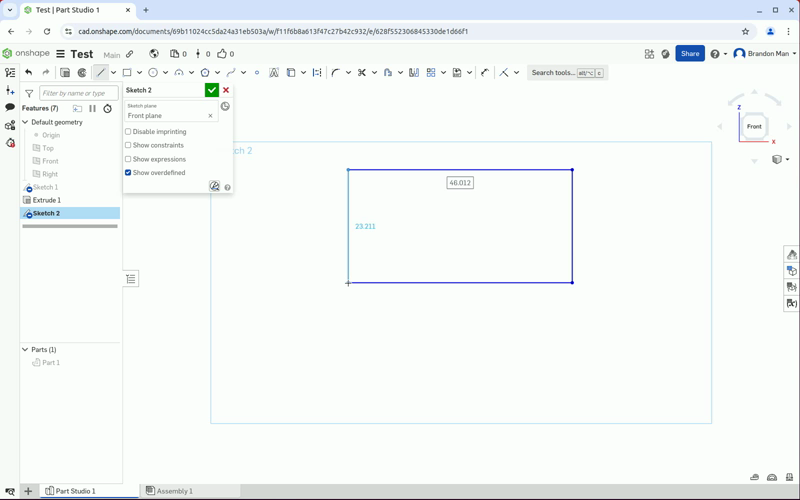
click(348, 282)
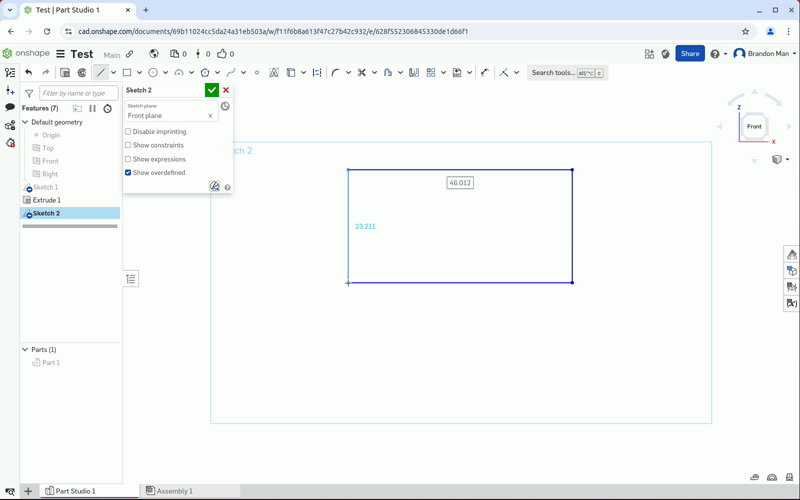
key(esc)
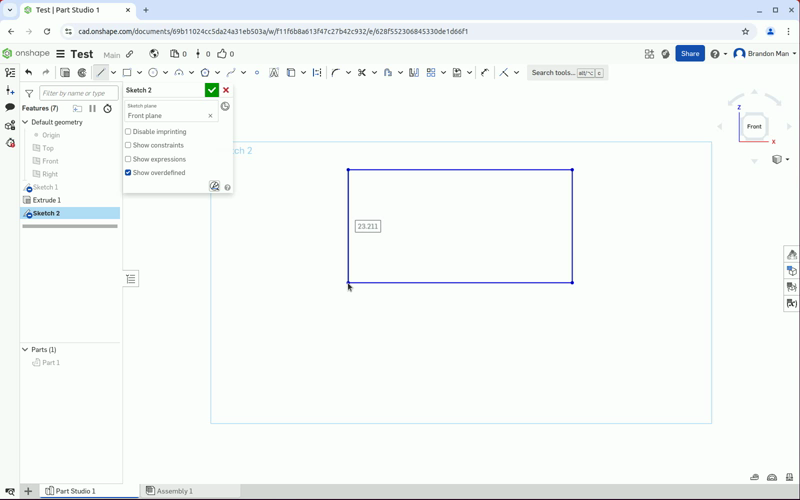
mouse_move(425, 250)
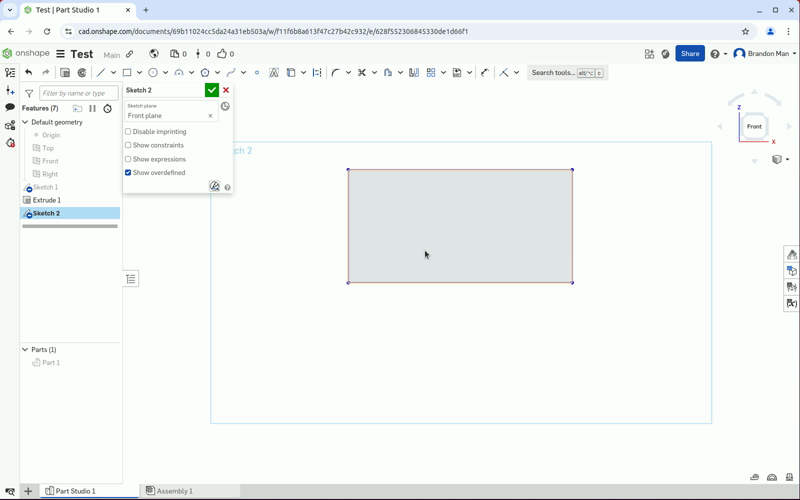
click(425, 250)
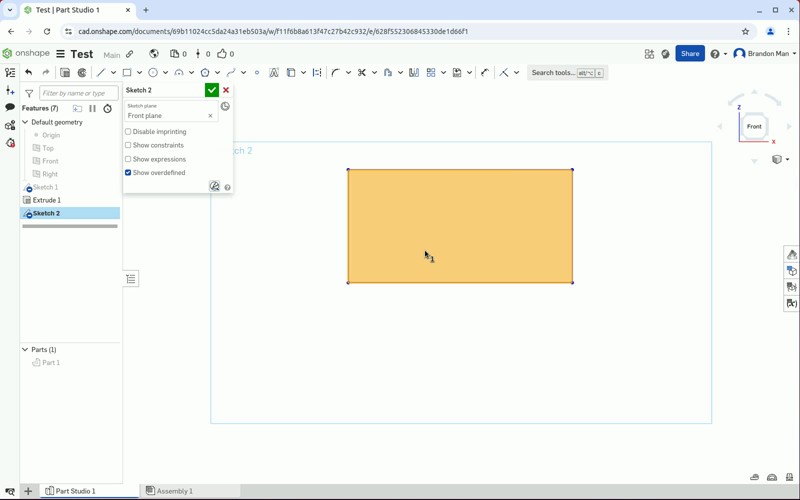
mouse_move(73, 352)
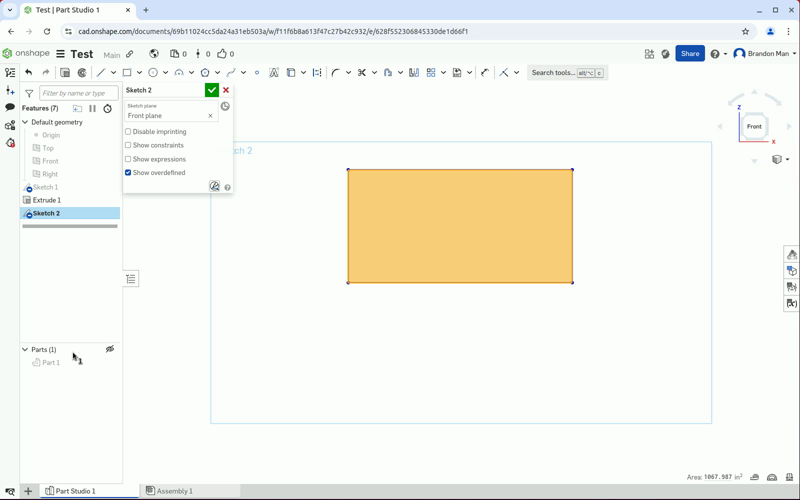
key(shift+y)
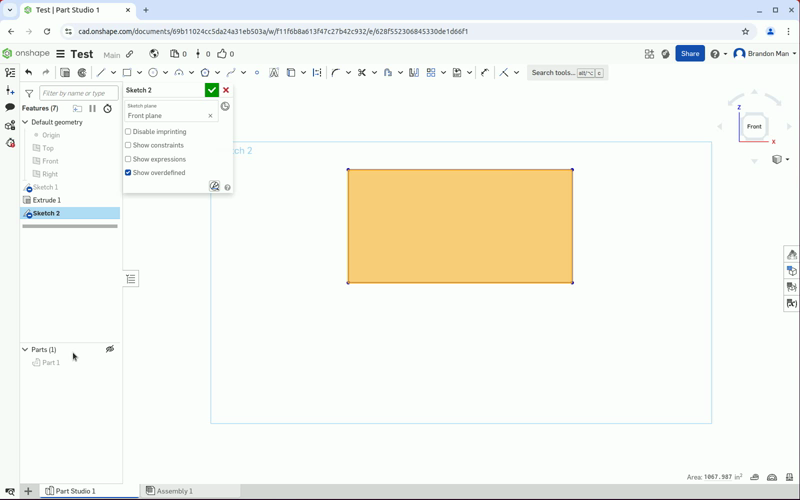
key(shift+e)
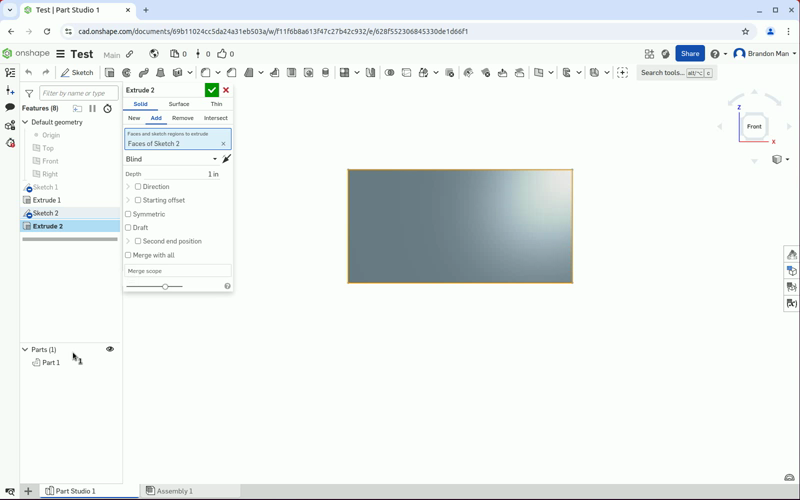
mouse_move(143, 106)
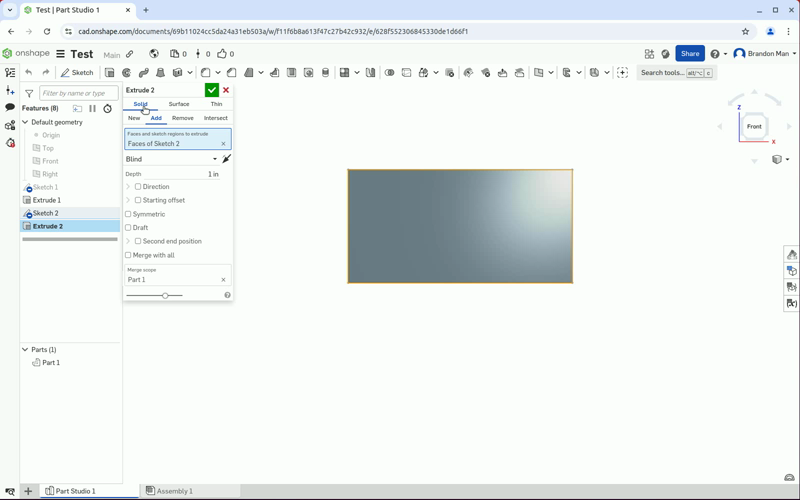
click(143, 106)
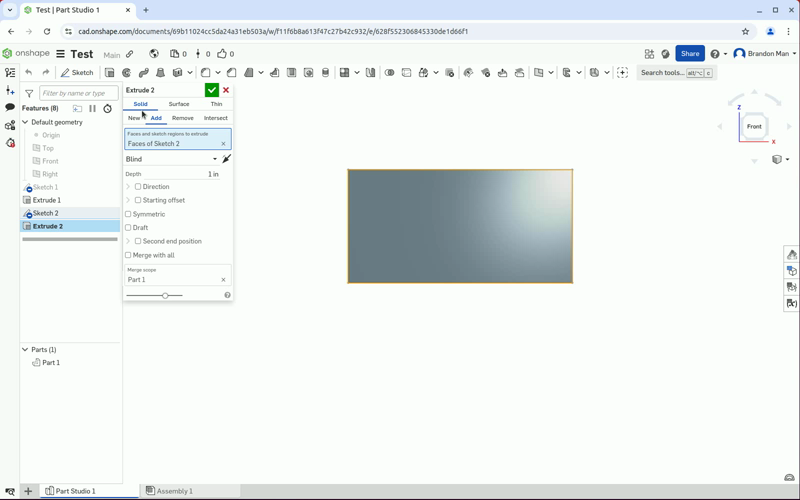
mouse_move(137, 120)
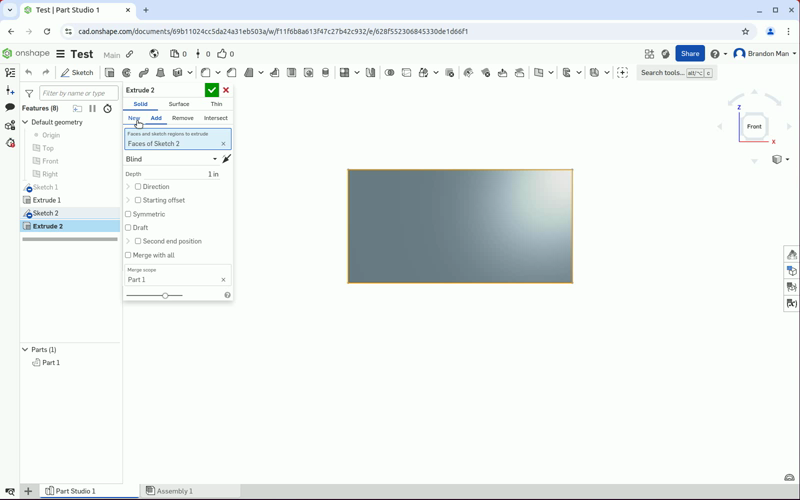
click(137, 120)
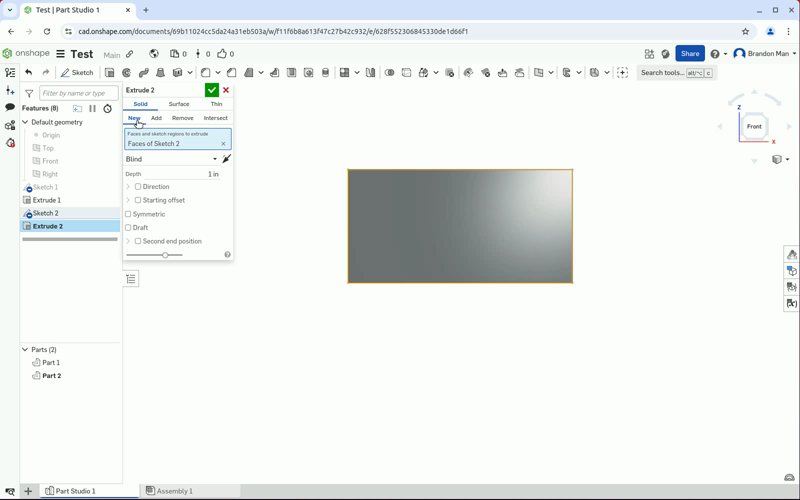
key(tab, 4)
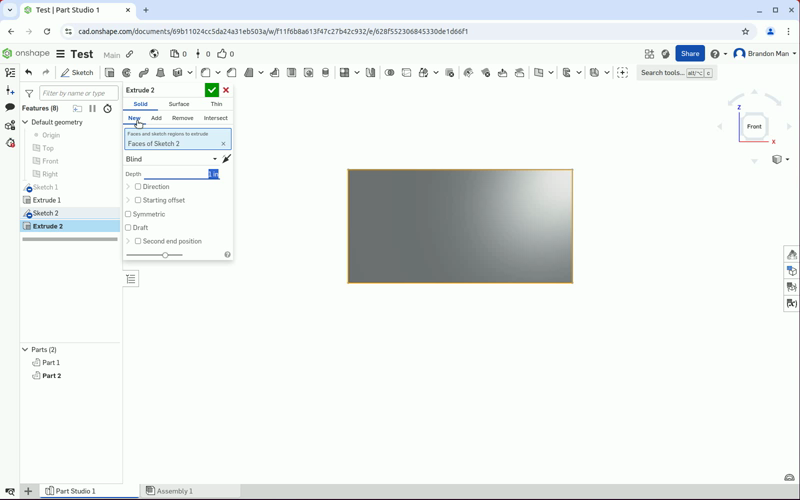
text(0.963)
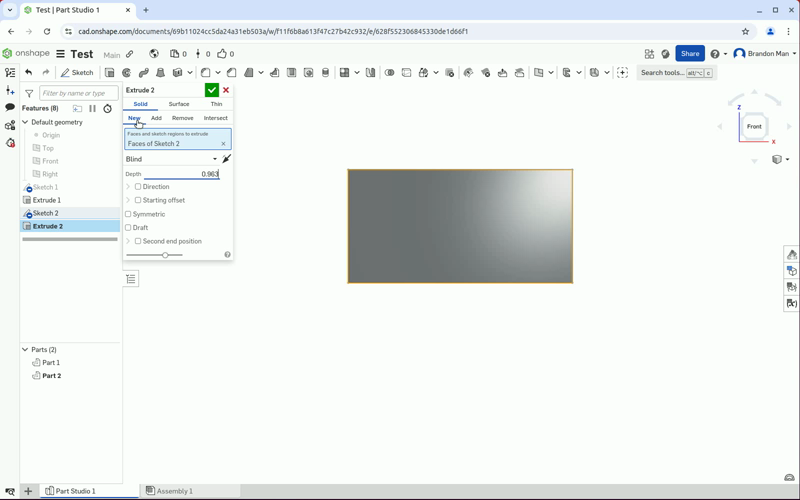
key(enter)
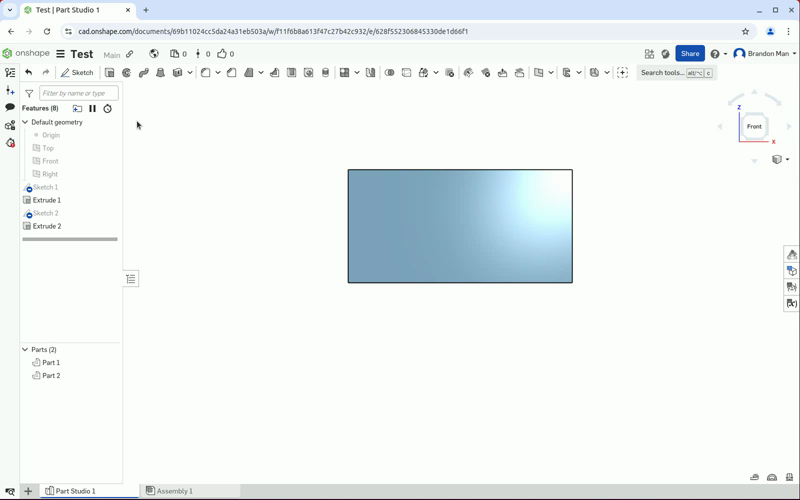
key(shift+h)
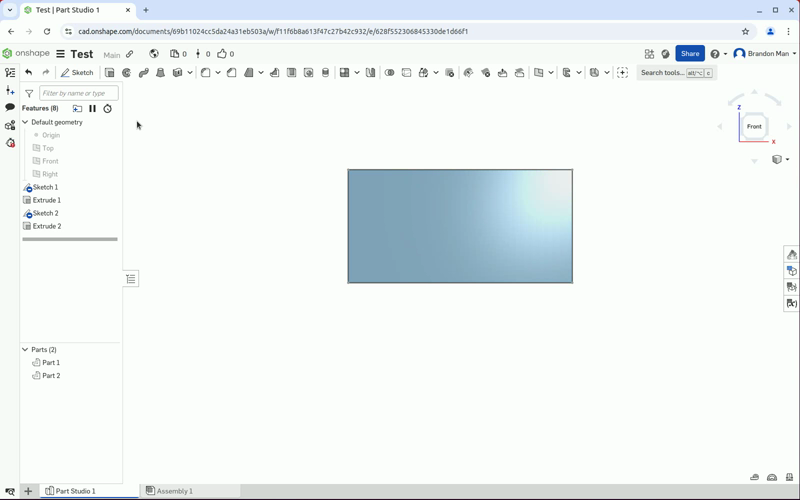
key(shift+h)
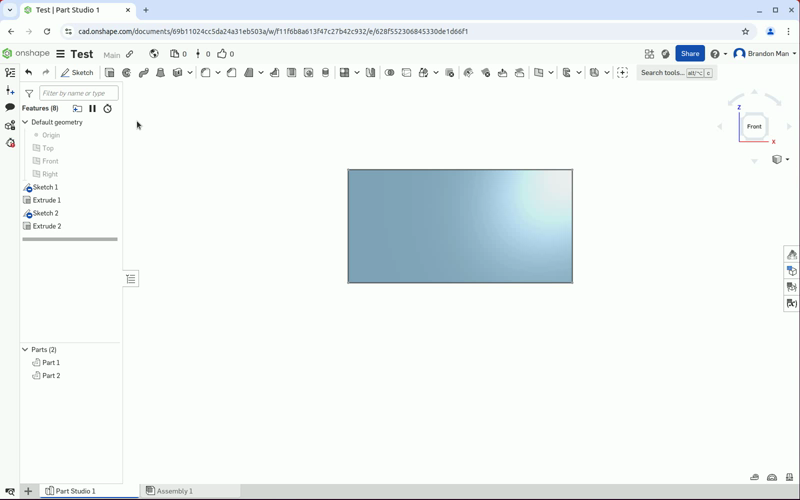
key(shift+7)
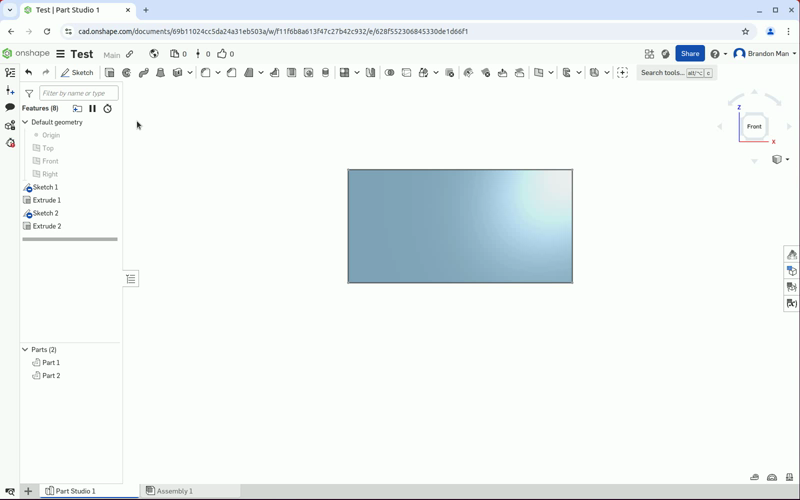
key(left, 2)
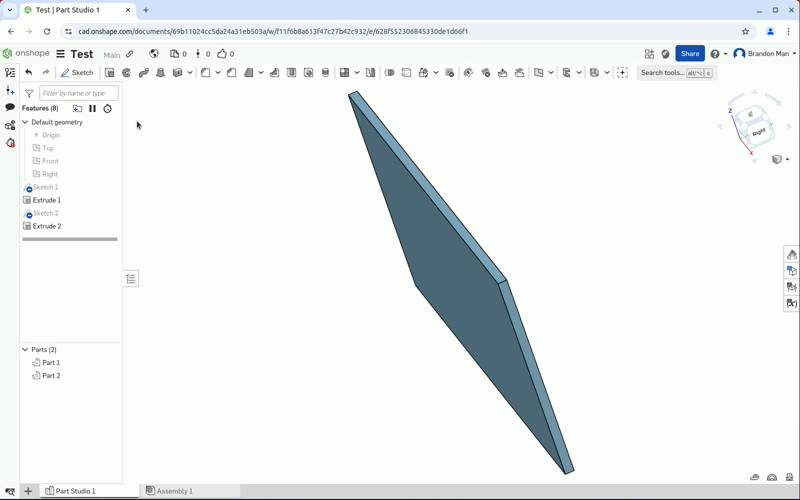
key(down, 2)
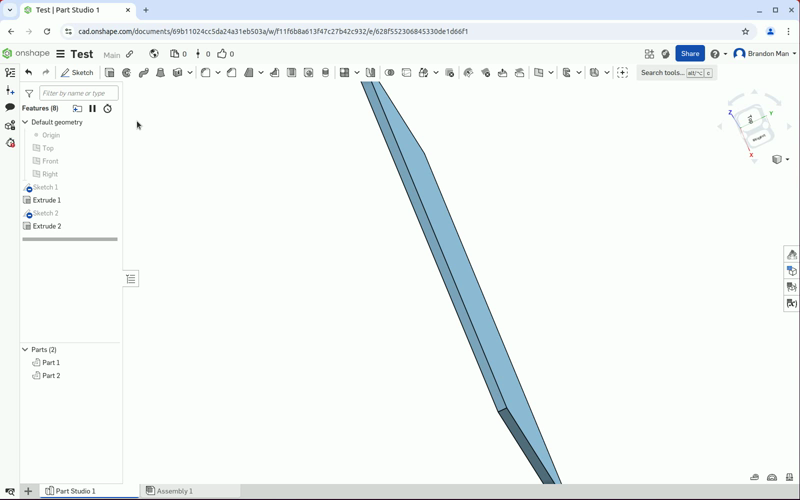
key(up, 2)
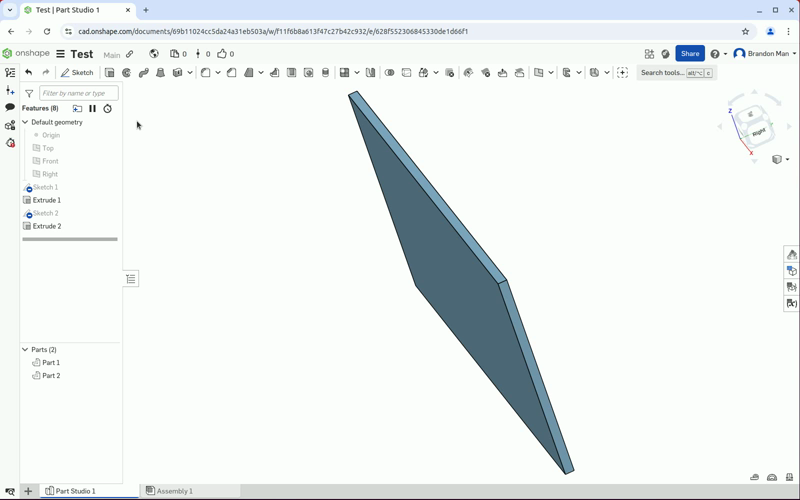
key(right, 2)
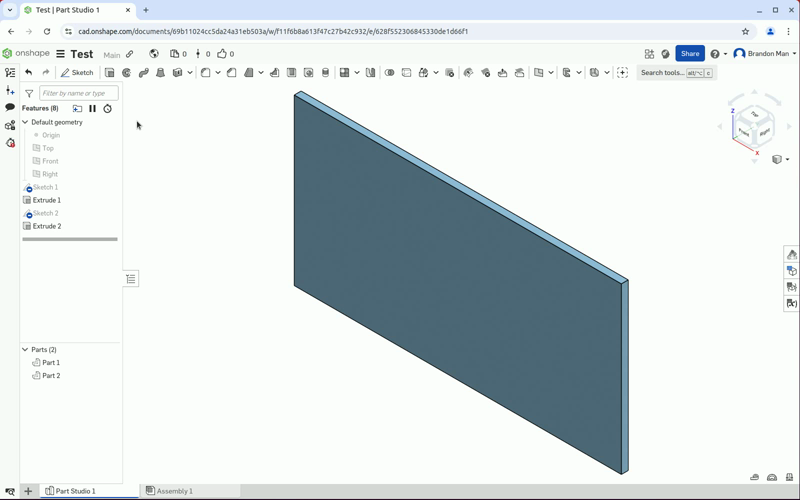
mouse_move(73, 189)
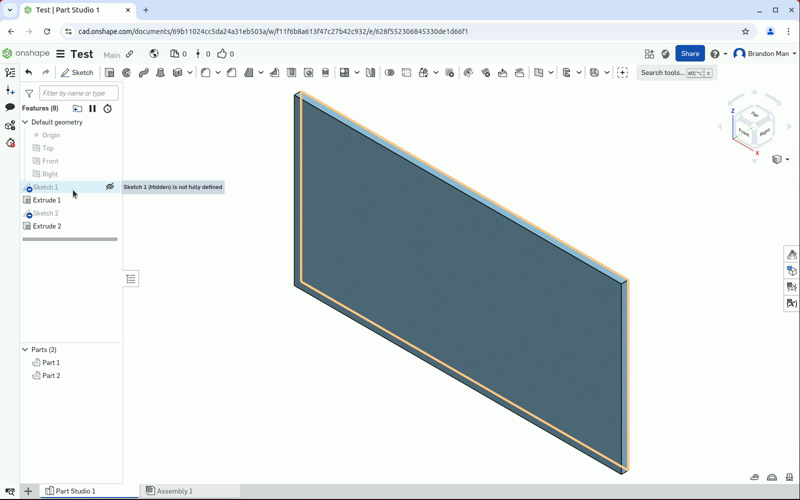
click(73, 189)